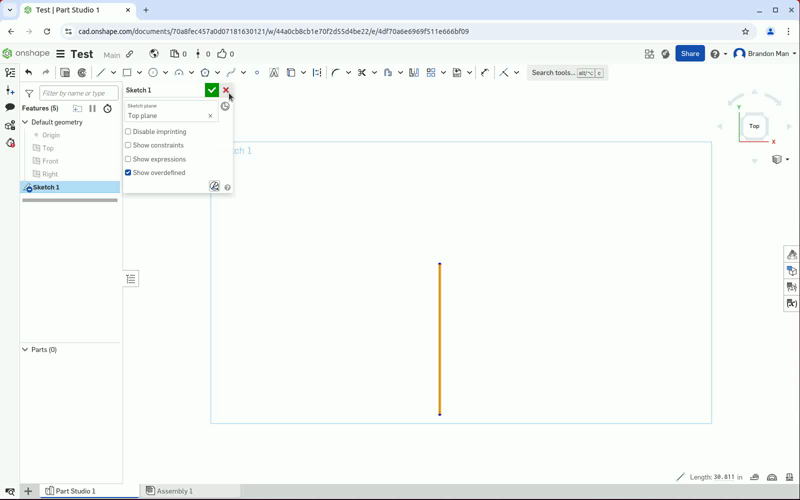
key(shift+h)
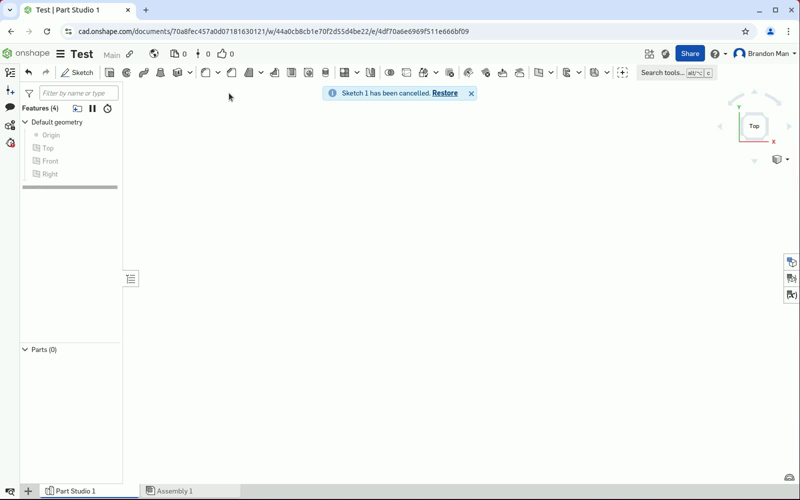
mouse_move(73, 352)
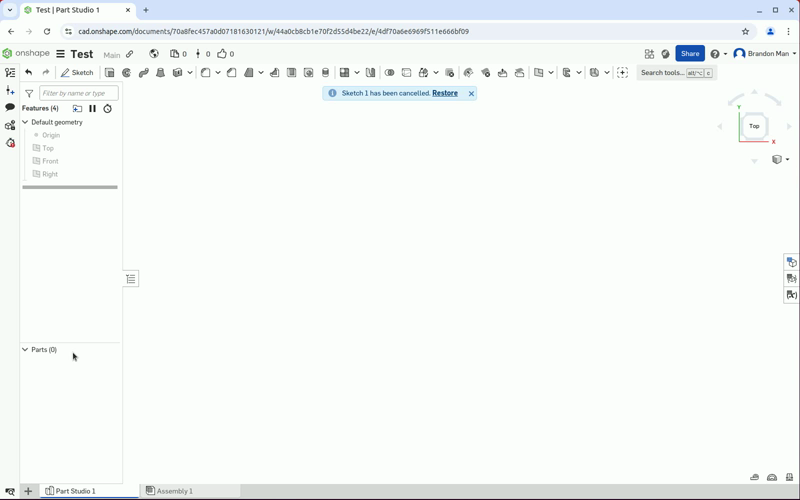
key(y)
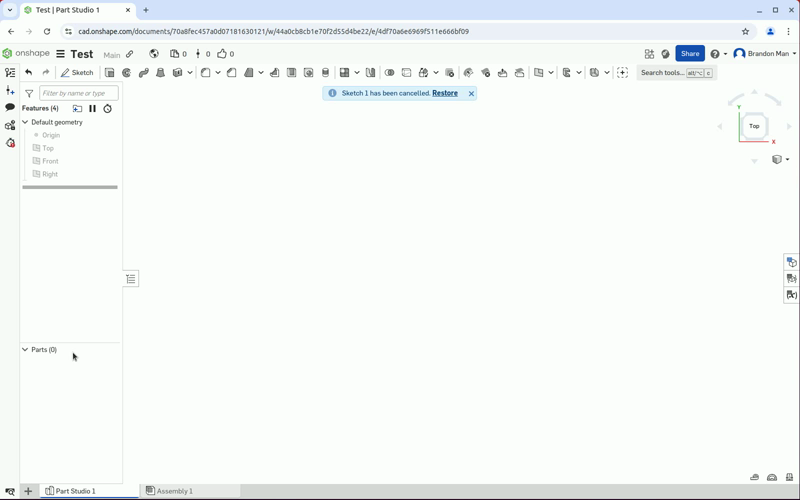
key(shift+p)
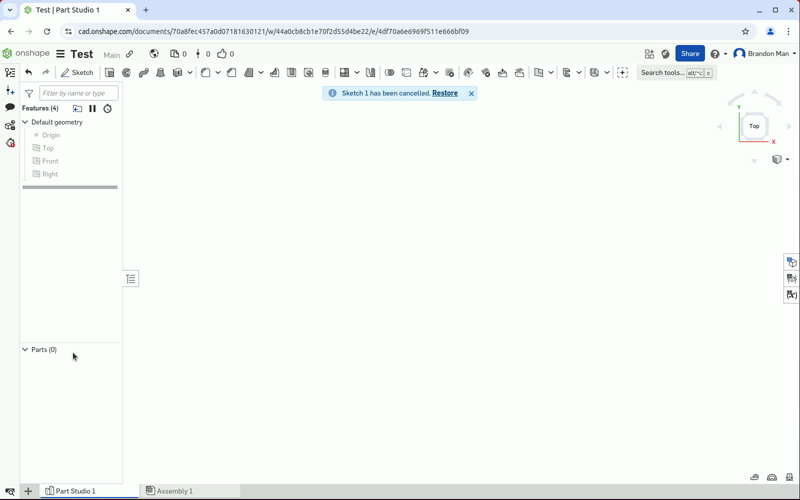
key(space)
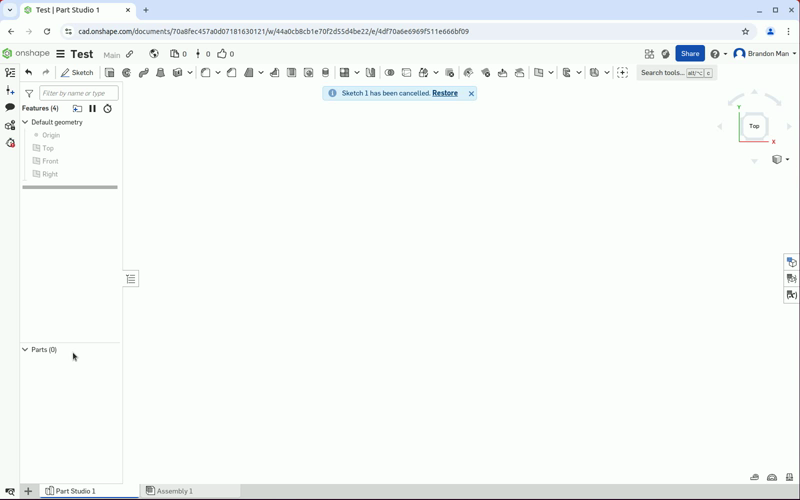
key_down(shift)
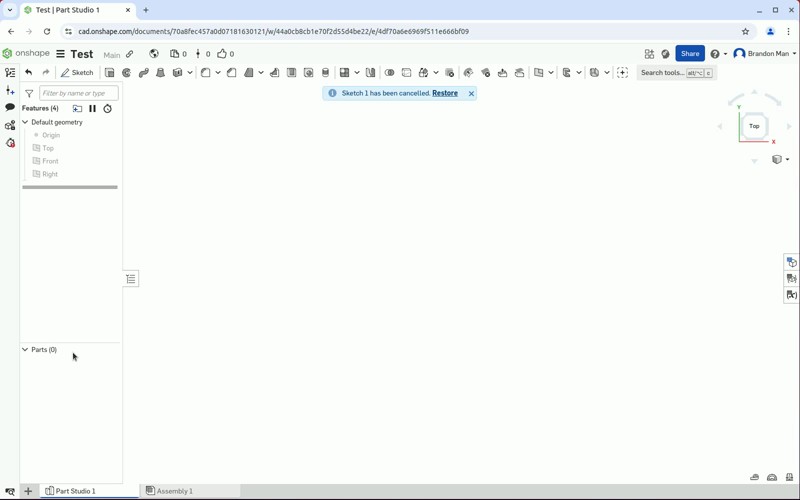
key(up)
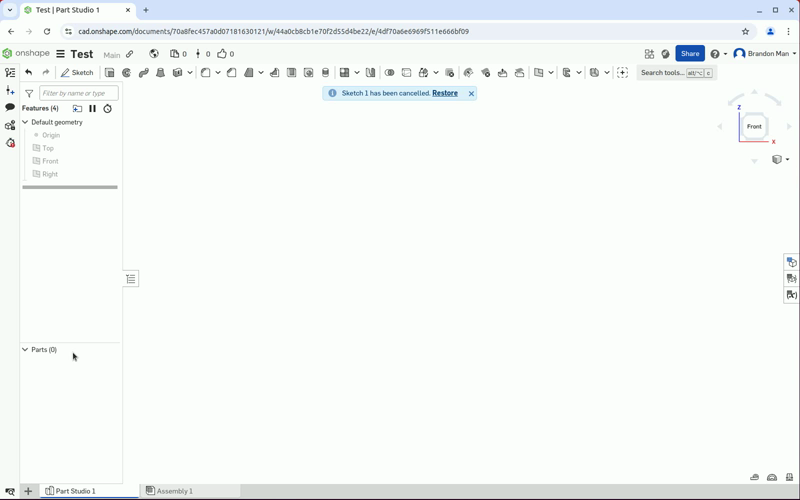
key_up(shift)
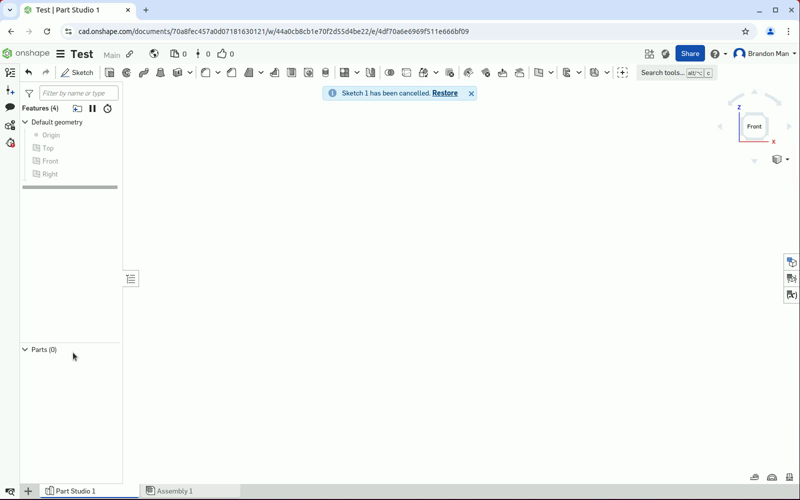
mouse_move(73, 352)
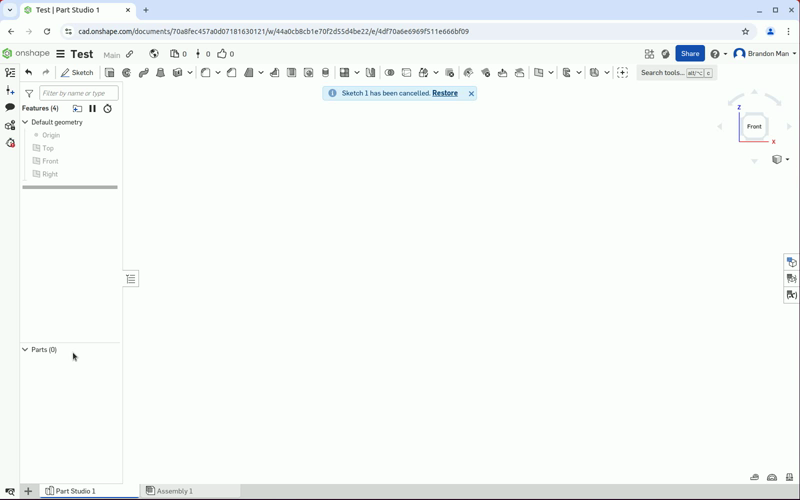
key(shift+y)
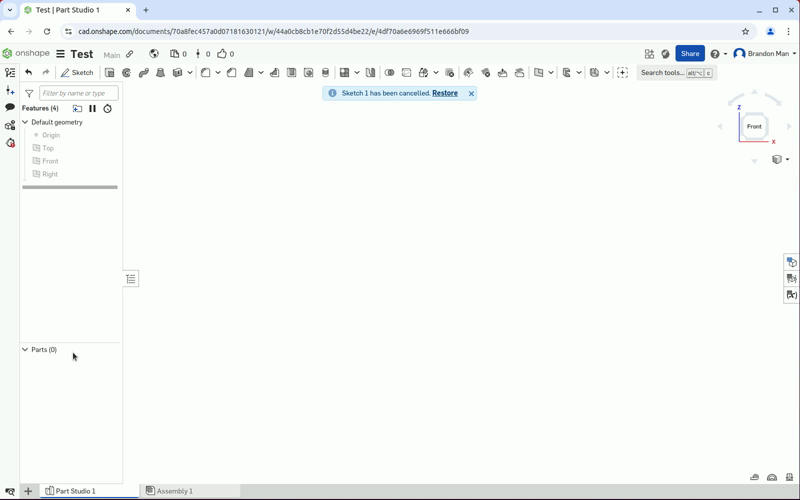
key(shift+s)
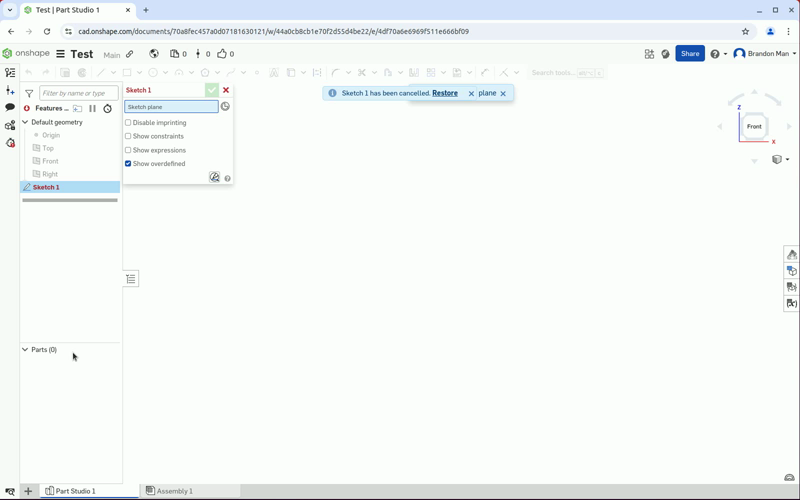
mouse_move(73, 163)
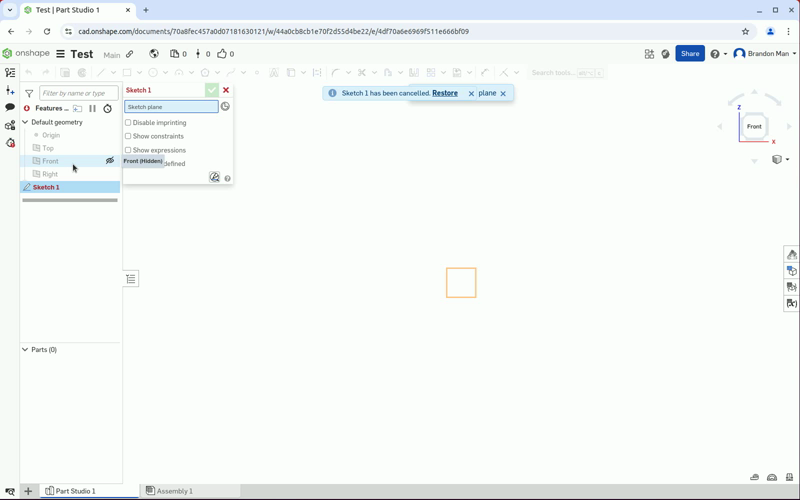
click(73, 163)
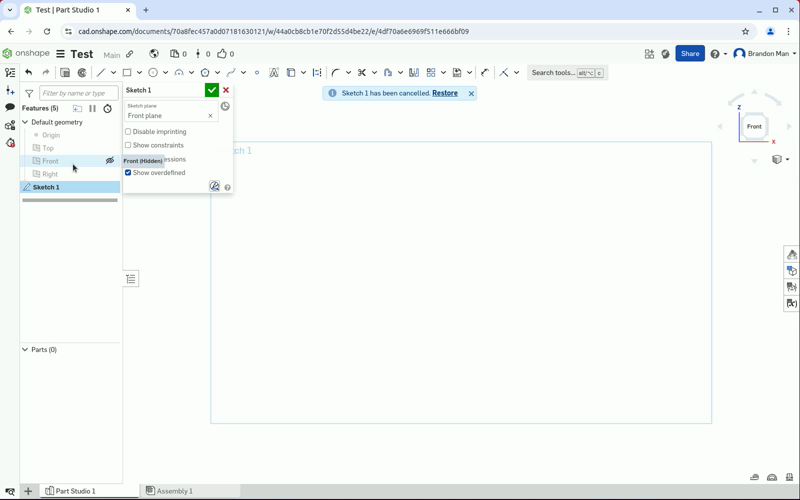
mouse_move(73, 352)
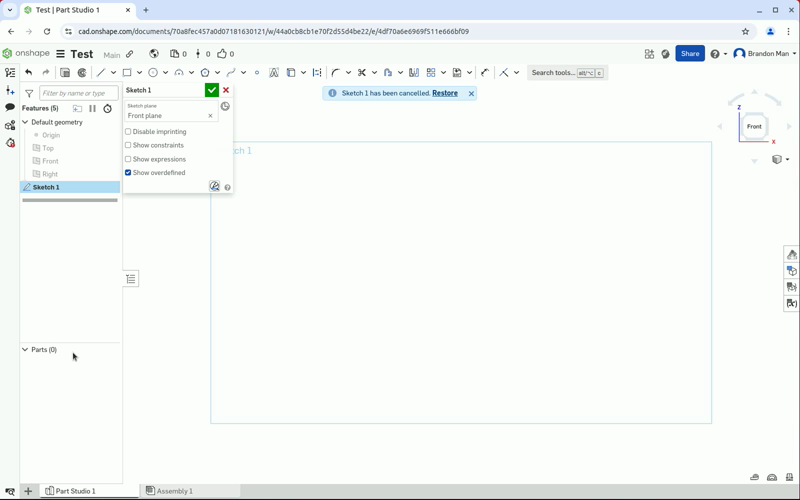
key(y)
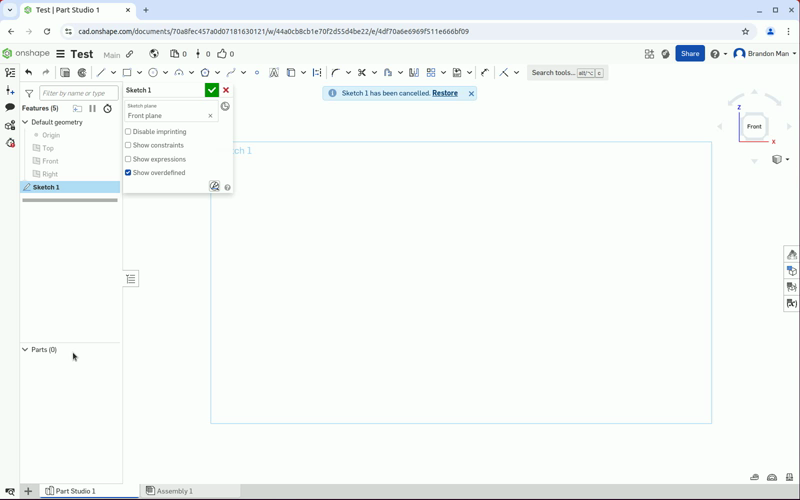
key(c)
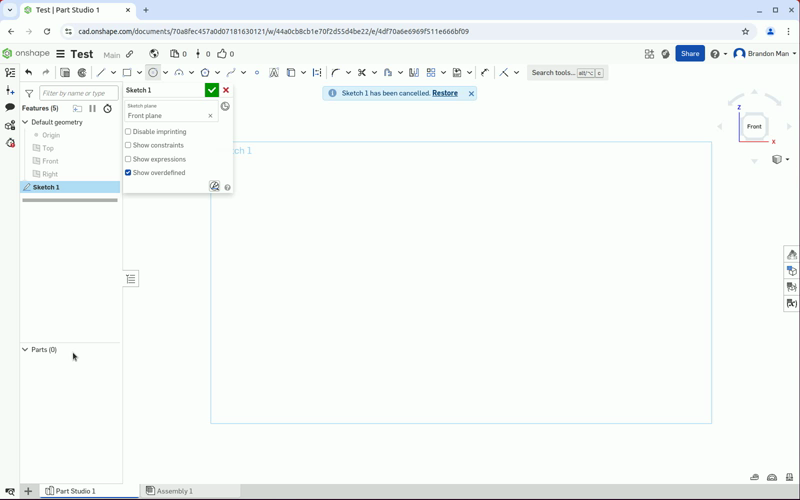
key_down(shift)
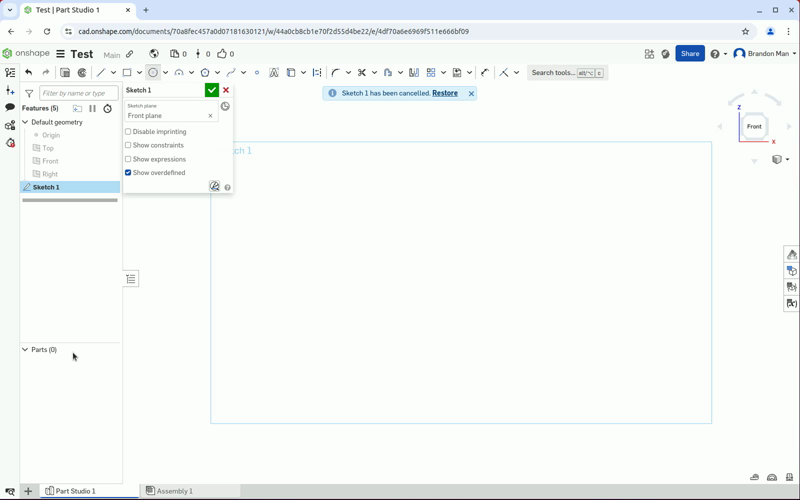
mouse_move(461, 282)
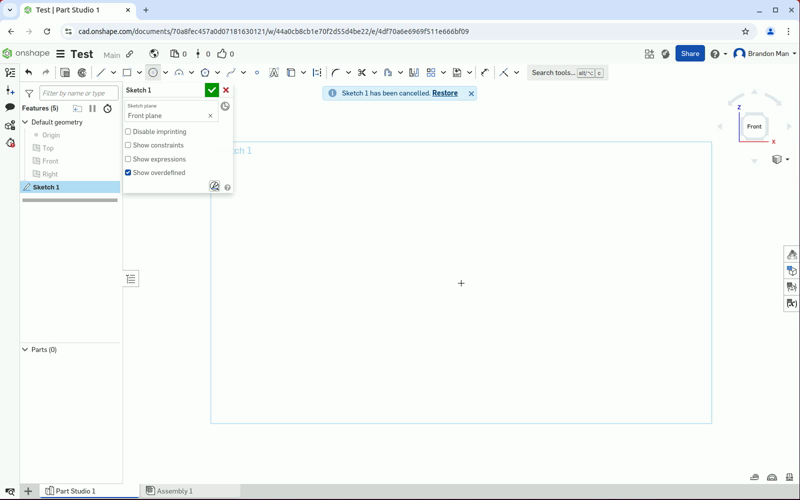
click(461, 282)
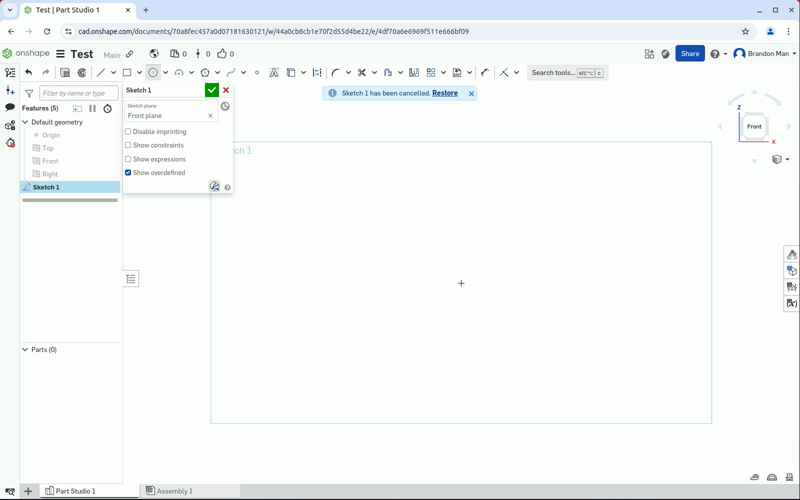
key_up(shift)
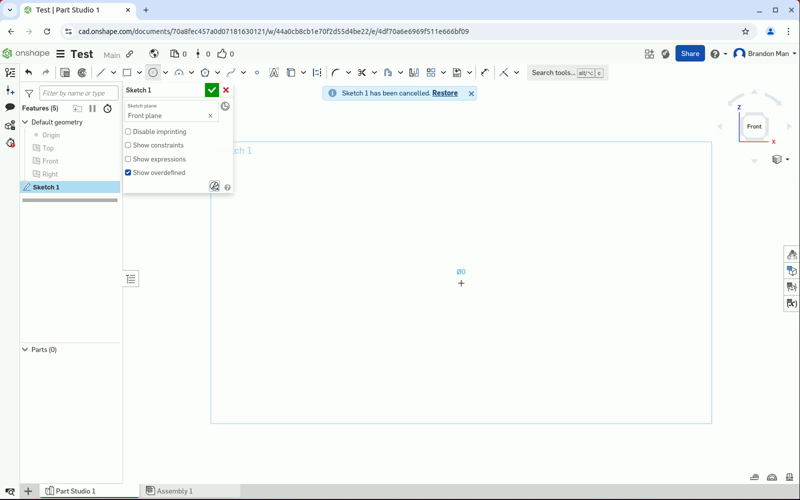
mouse_move(467, 282)
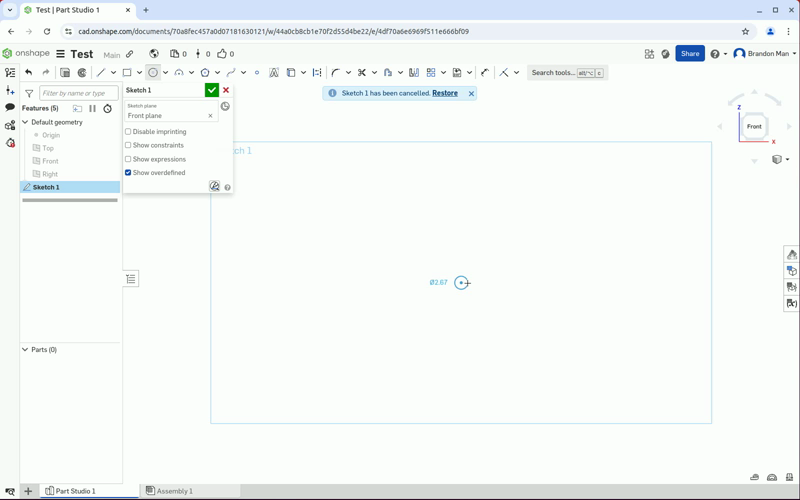
click(467, 282)
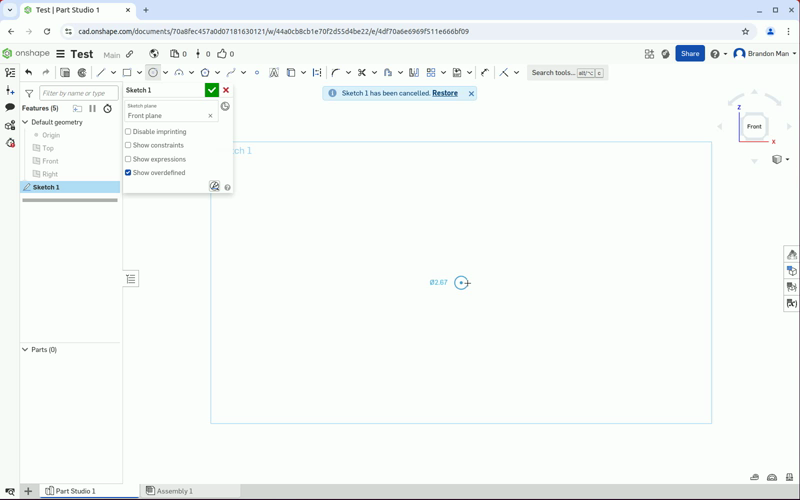
key(esc)
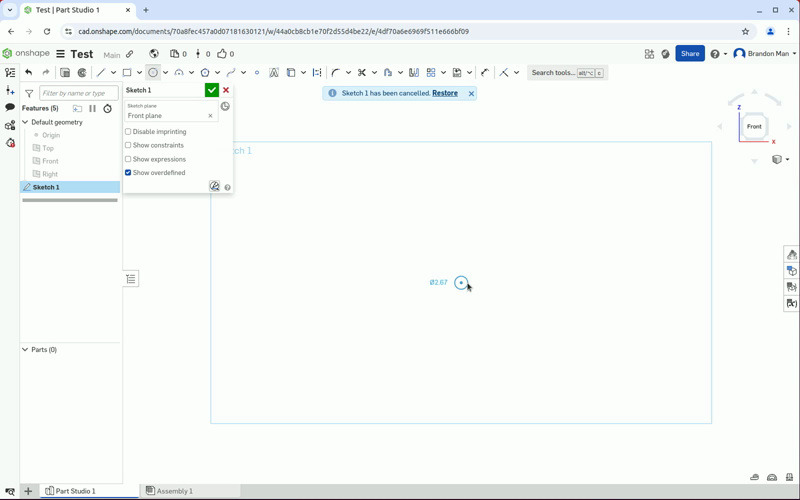
mouse_move(460, 277)
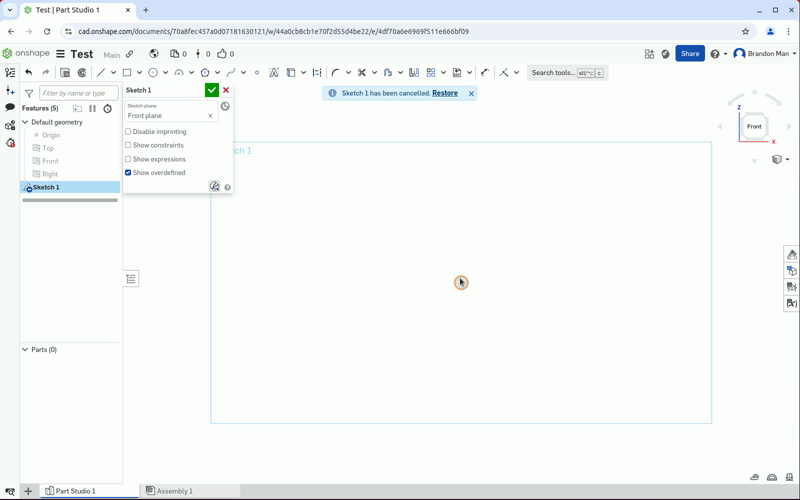
scroll(6)
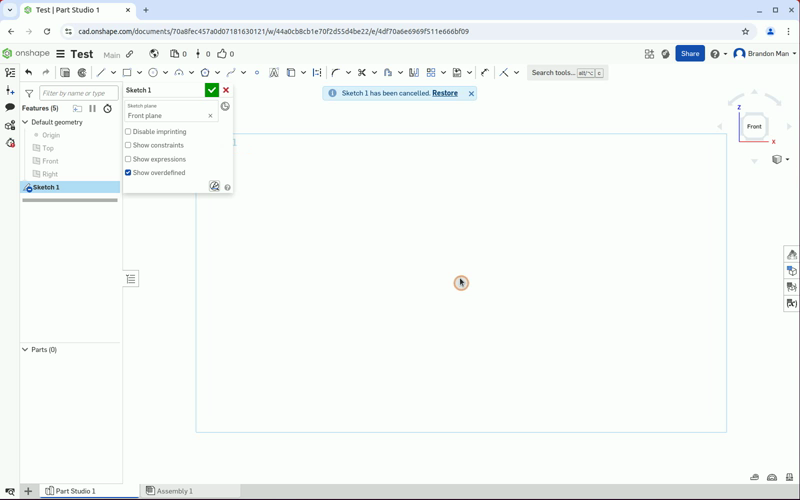
scroll(6)
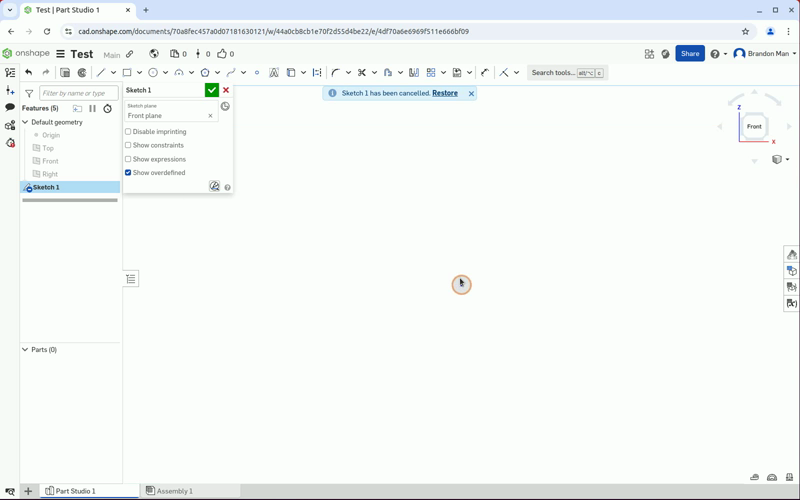
scroll(6)
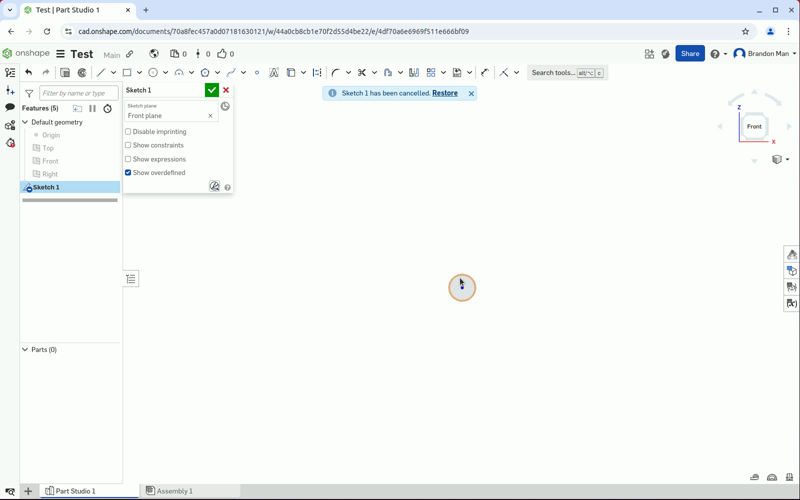
scroll(6)
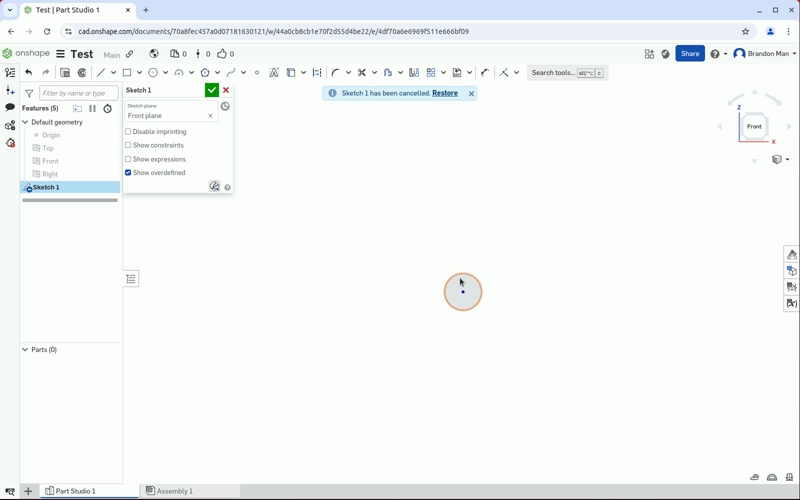
scroll(6)
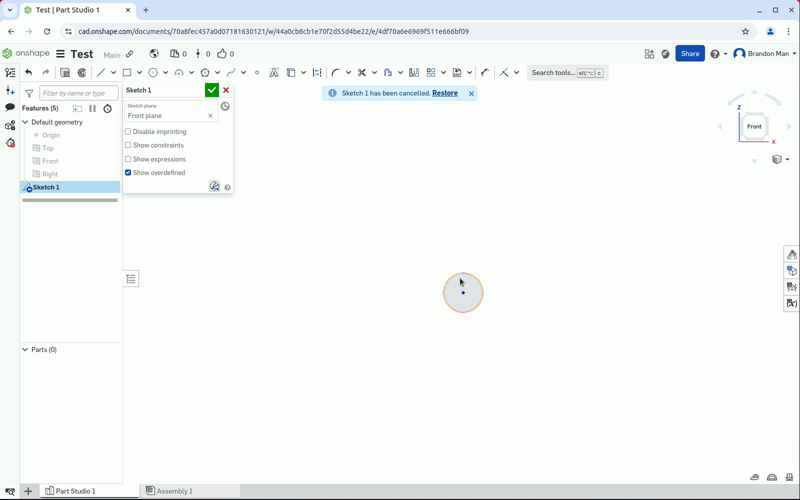
scroll(6)
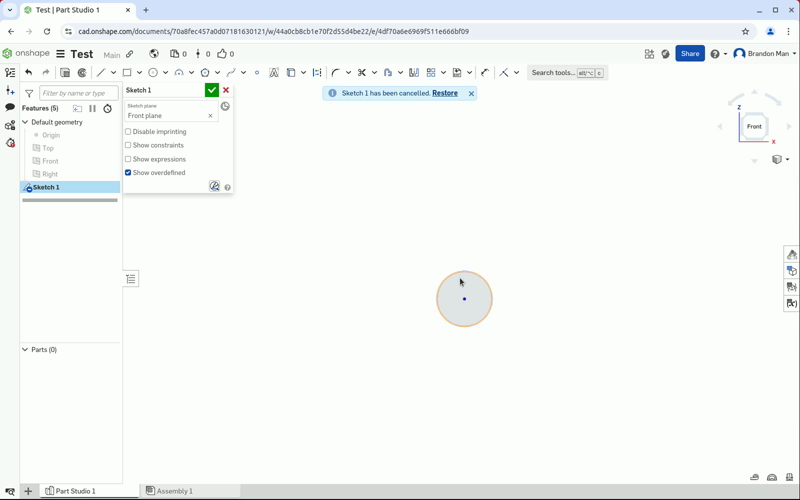
scroll(6)
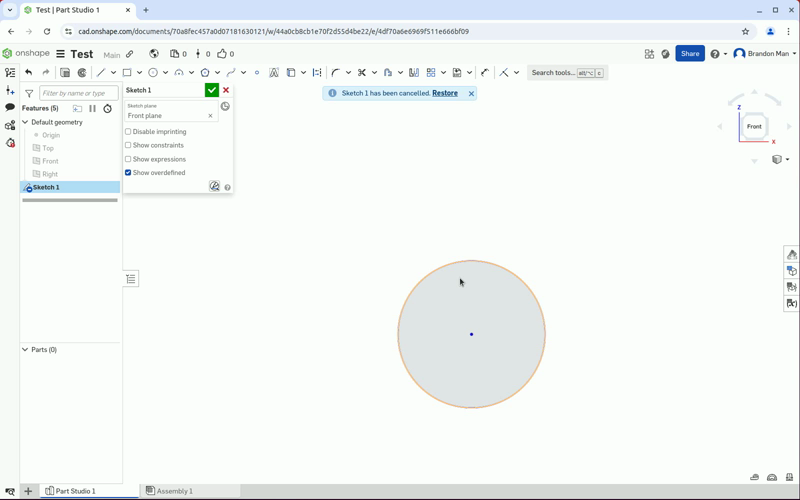
click(460, 277)
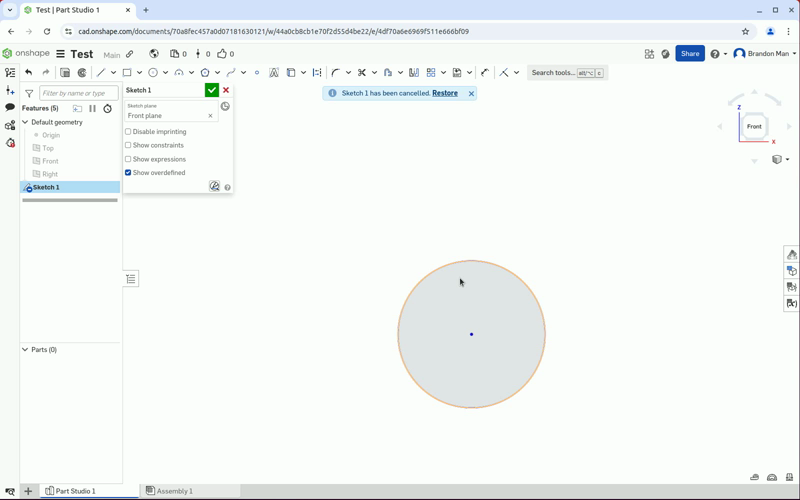
scroll(-6)
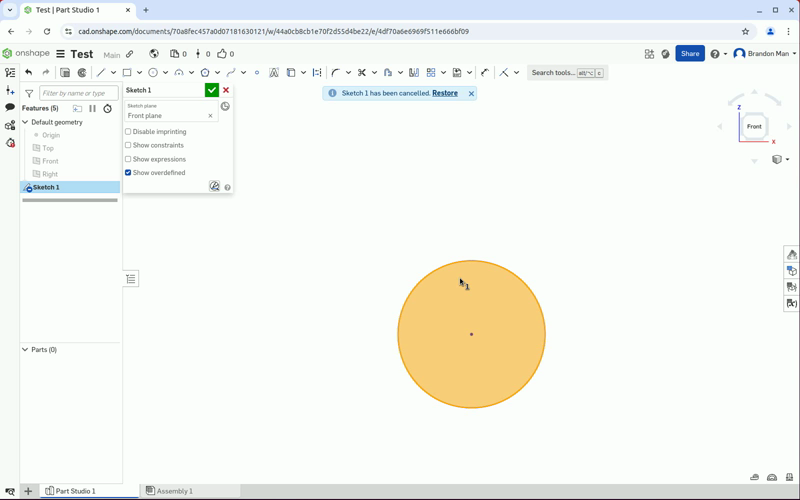
scroll(-6)
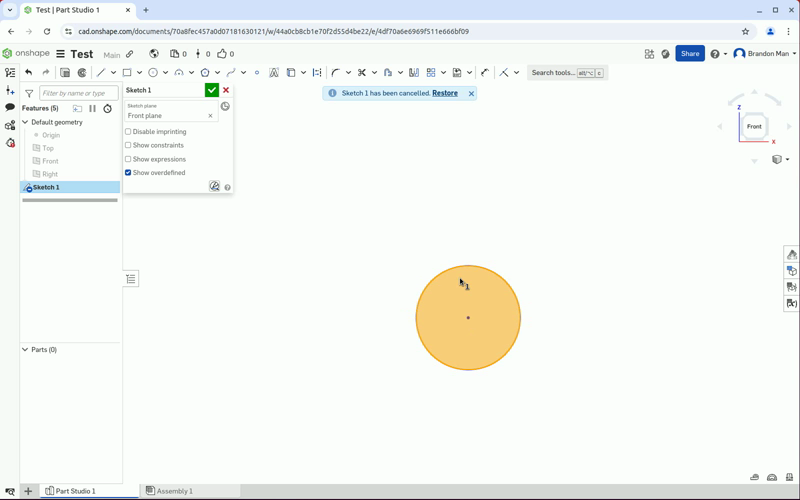
scroll(-6)
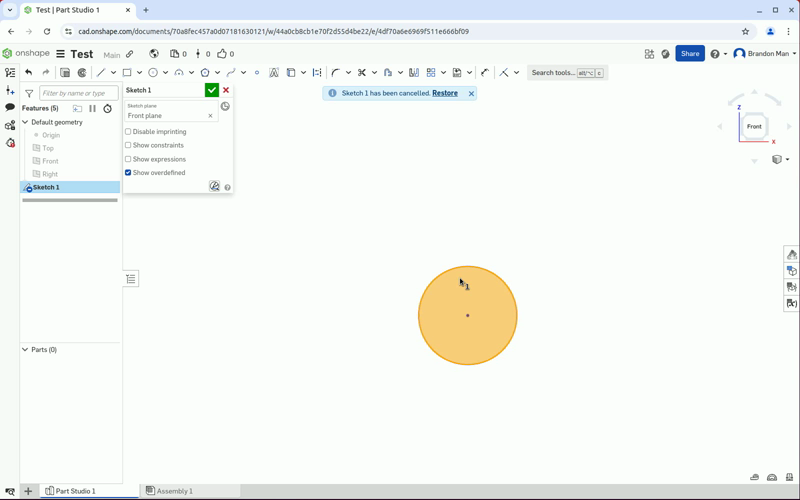
scroll(-6)
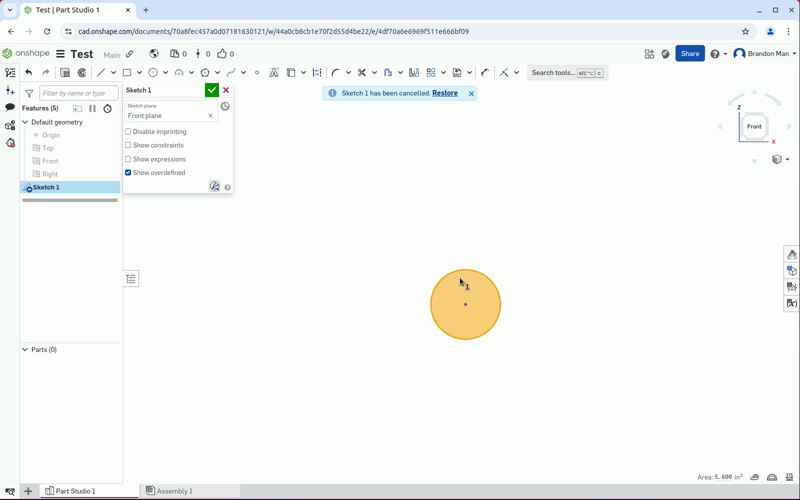
scroll(-6)
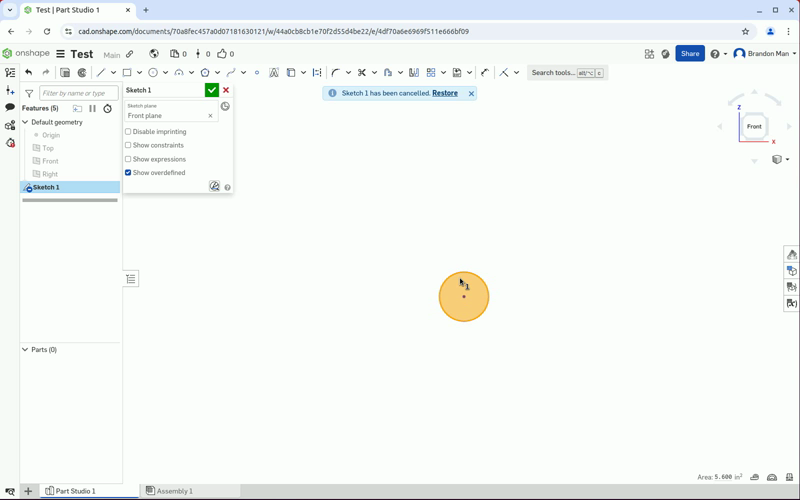
scroll(-6)
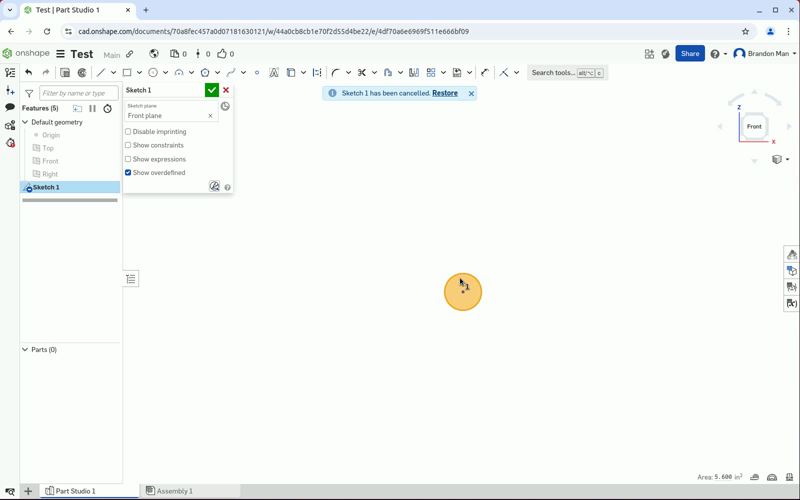
scroll(-6)
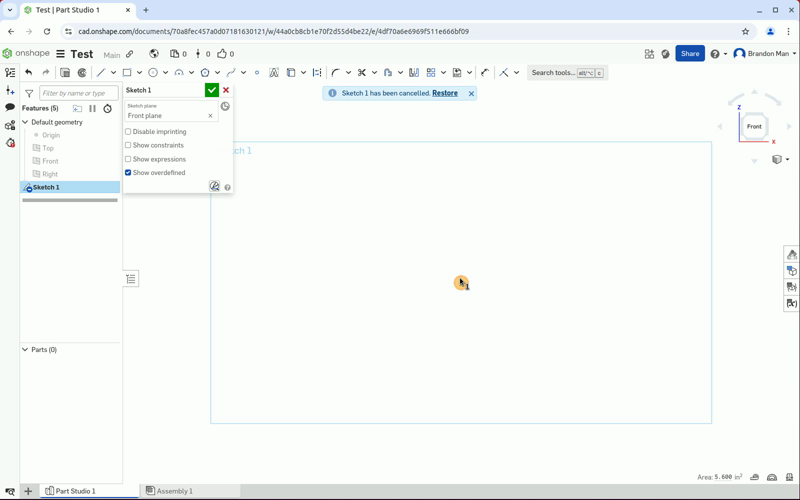
mouse_move(73, 352)
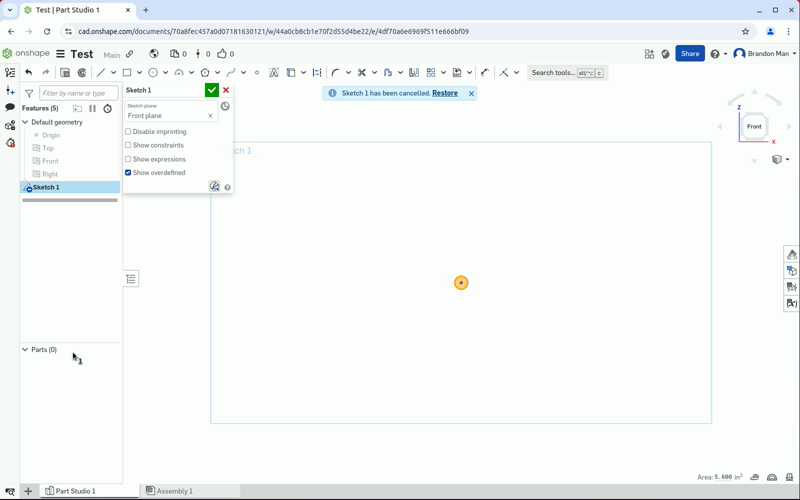
key(shift+y)
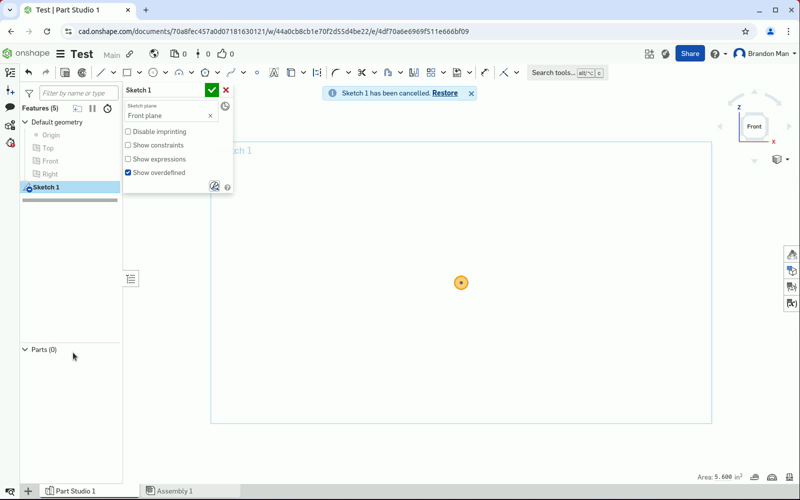
key(shift+e)
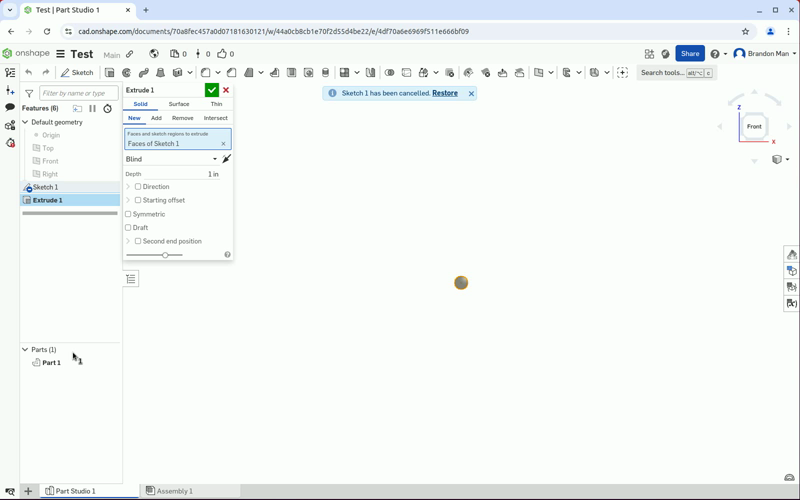
mouse_move(143, 106)
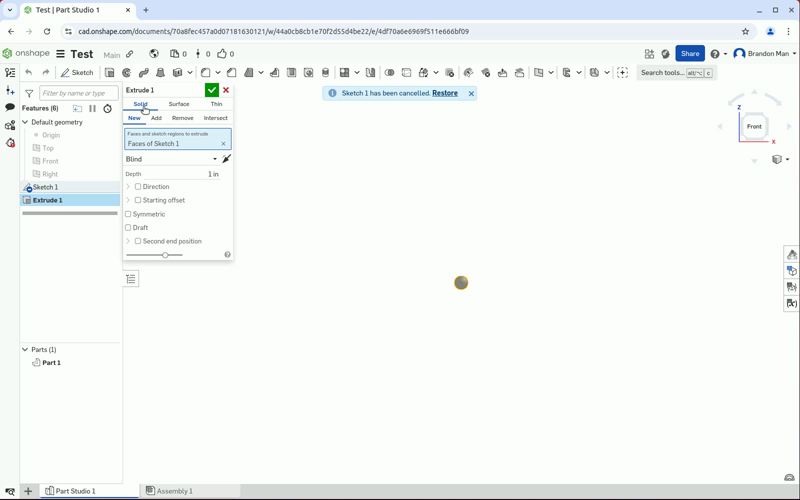
click(143, 106)
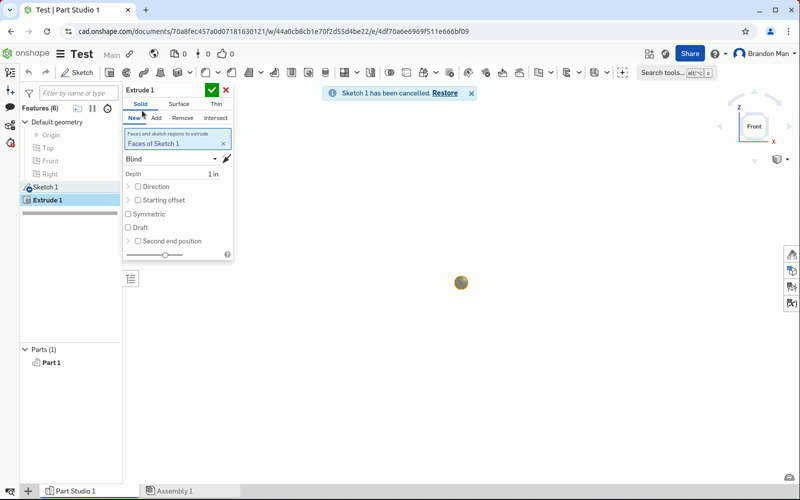
mouse_move(137, 120)
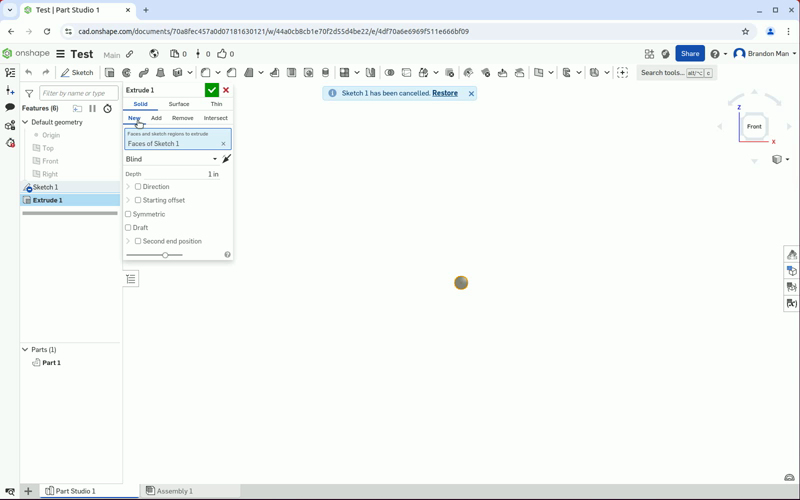
click(137, 120)
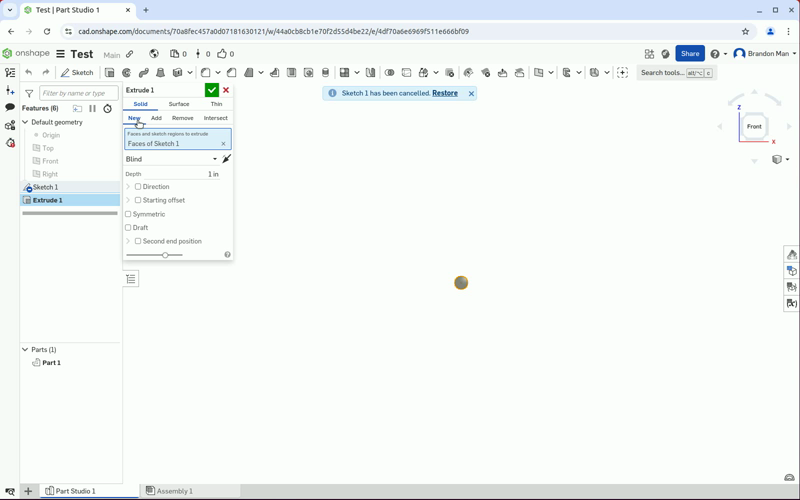
key(tab, 4)
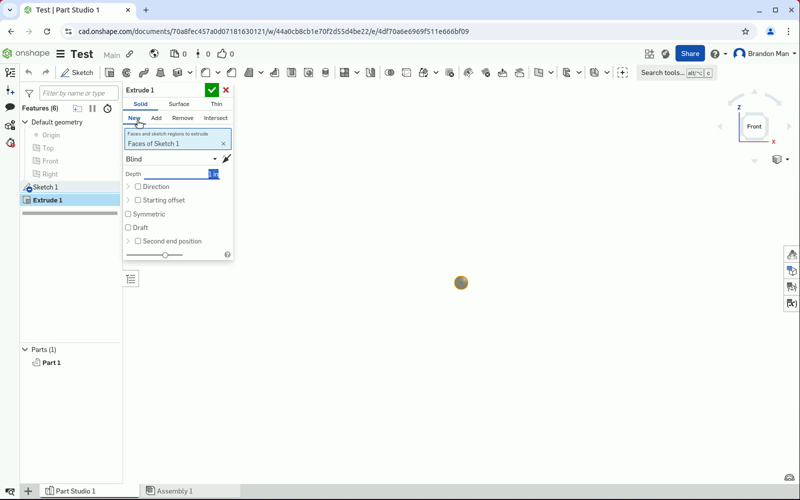
text(1.685)
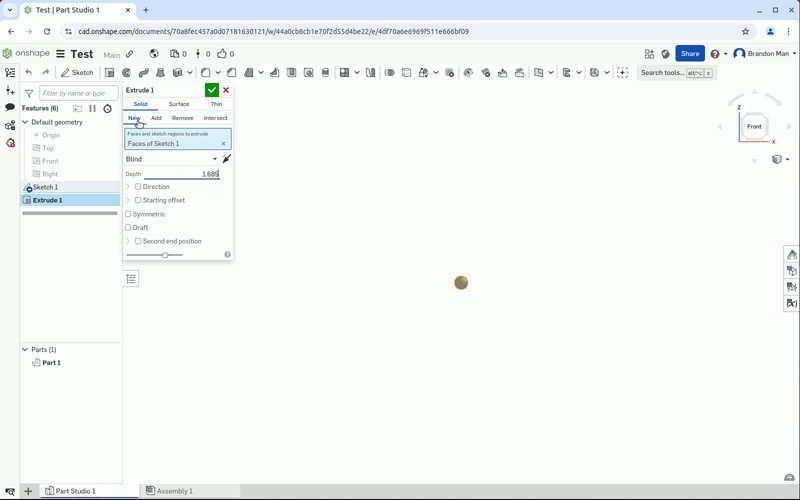
key(enter)
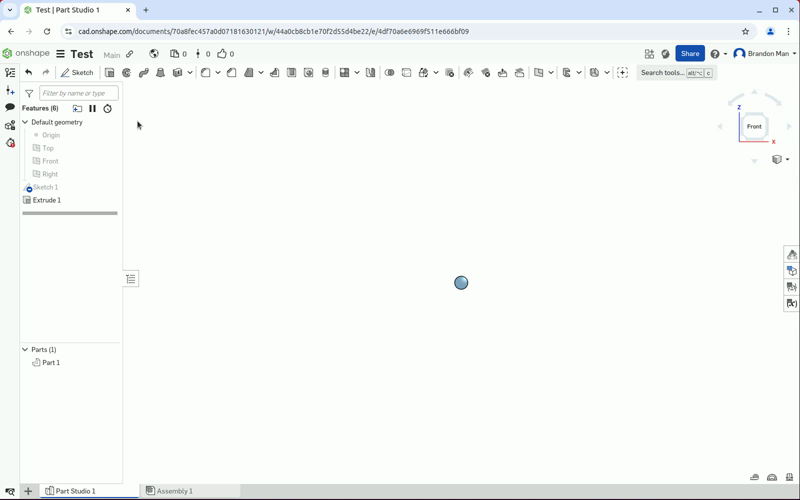
key(shift+h)
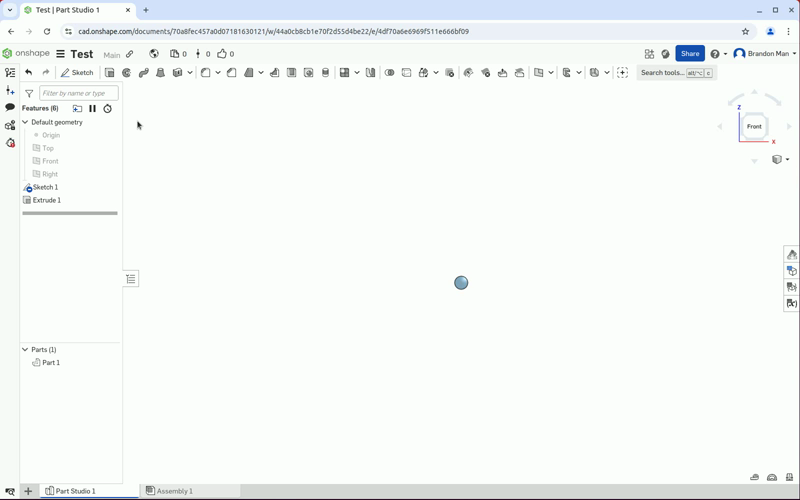
key(shift+h)
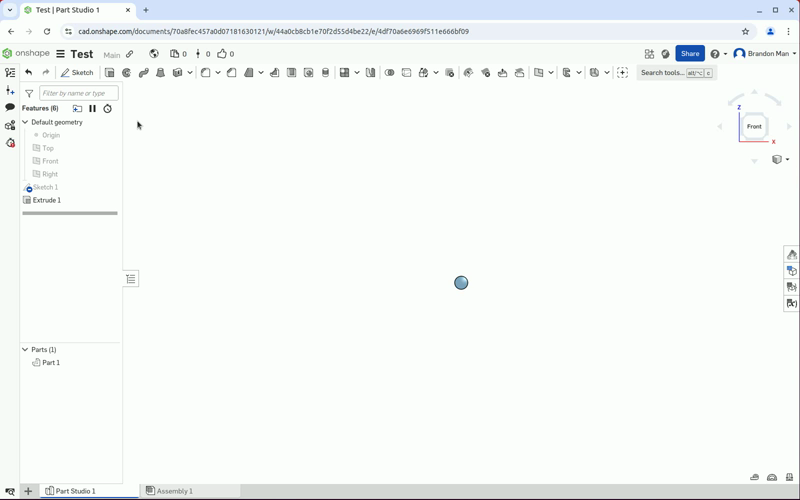
mouse_move(73, 189)
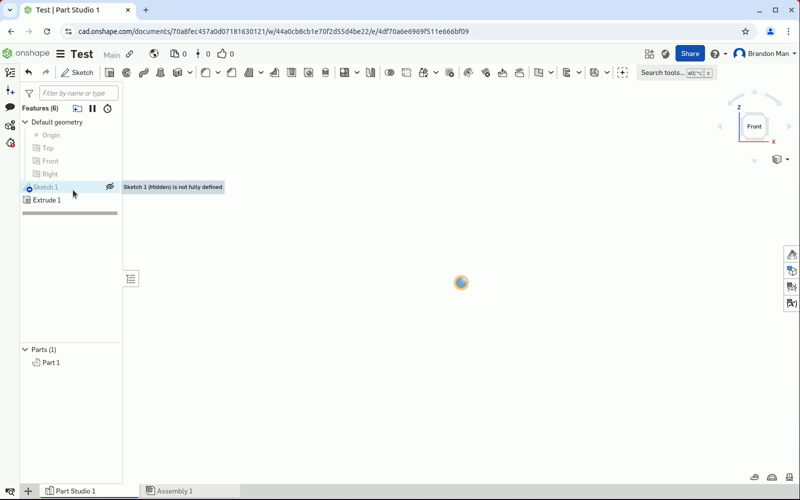
click(73, 189)
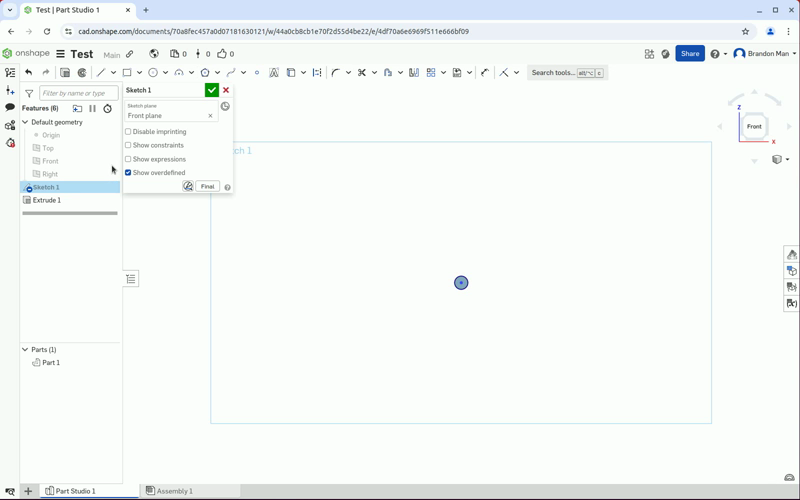
mouse_move(229, 92)
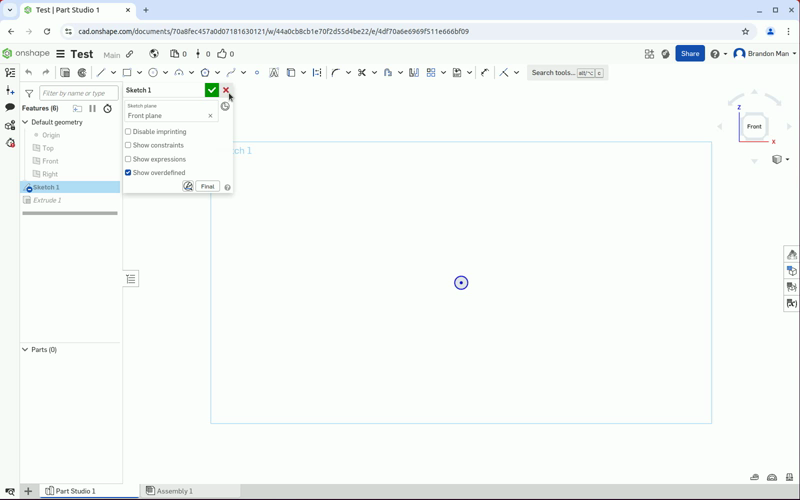
click(229, 92)
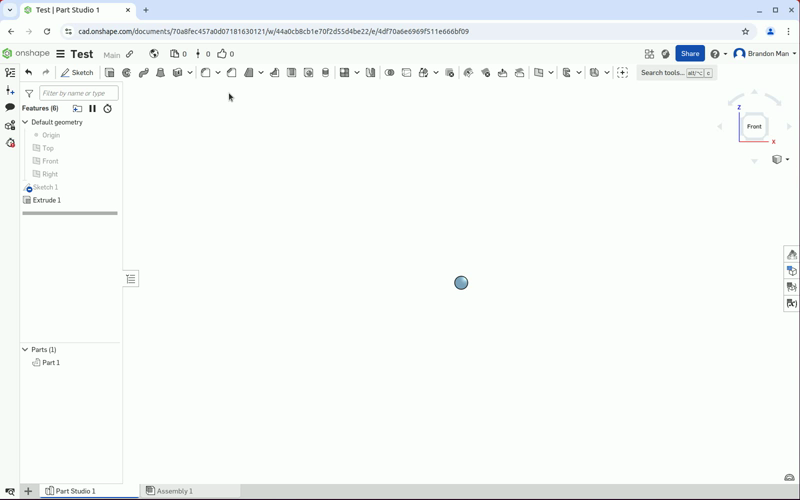
mouse_move(541, 75)
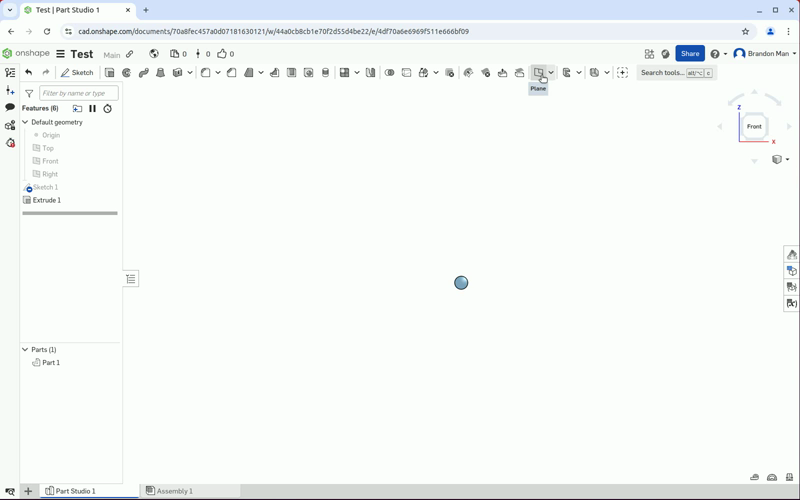
click(541, 75)
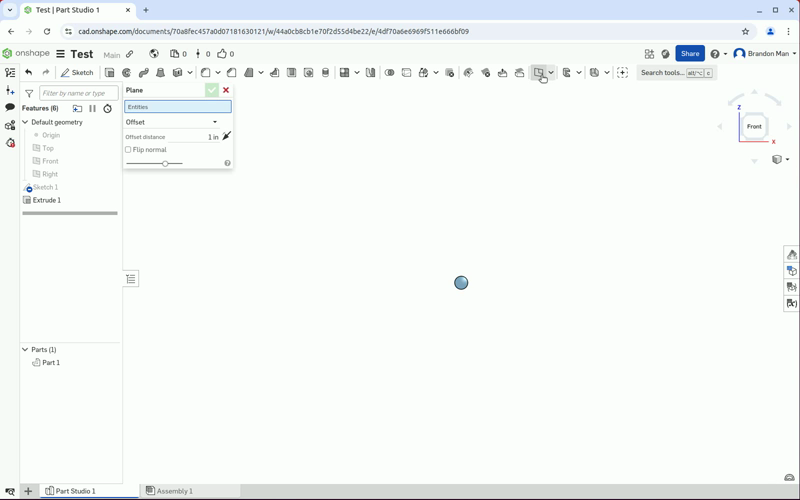
mouse_move(73, 163)
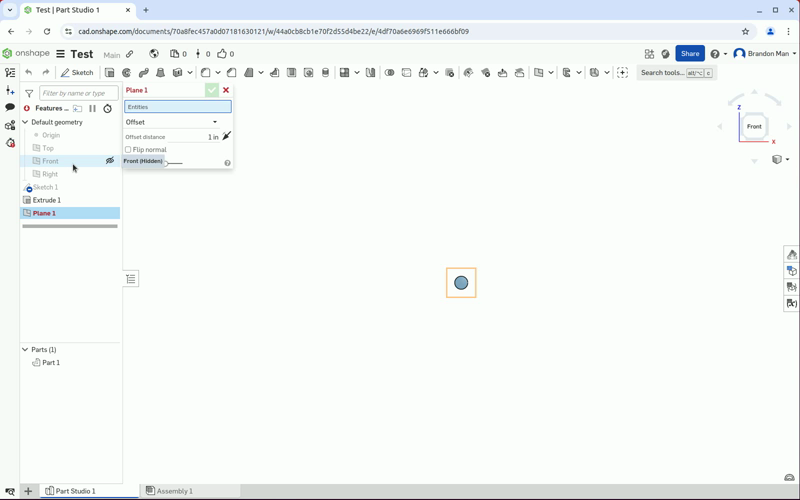
click(73, 163)
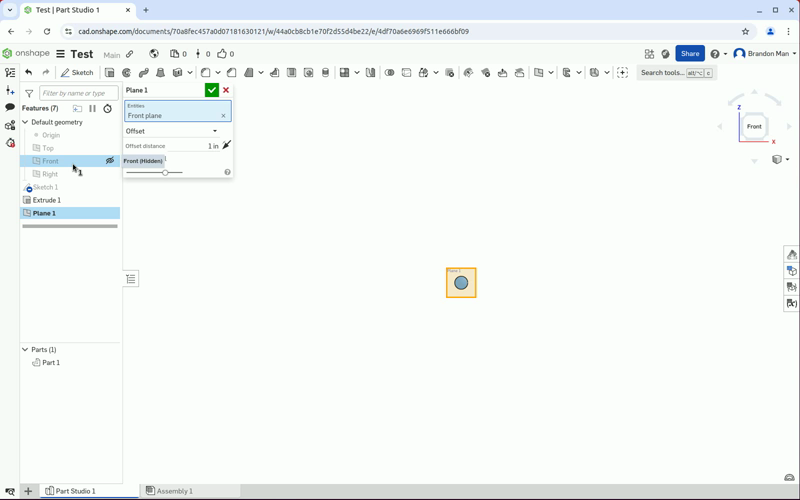
key(tab, 2)
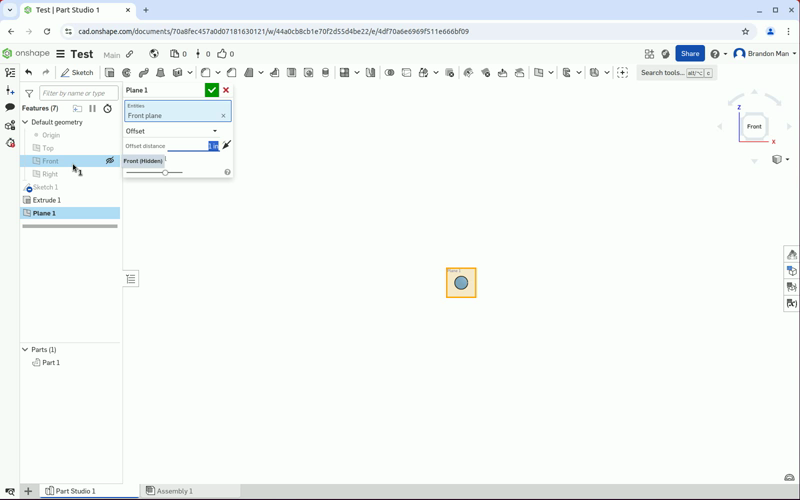
text(1.695)
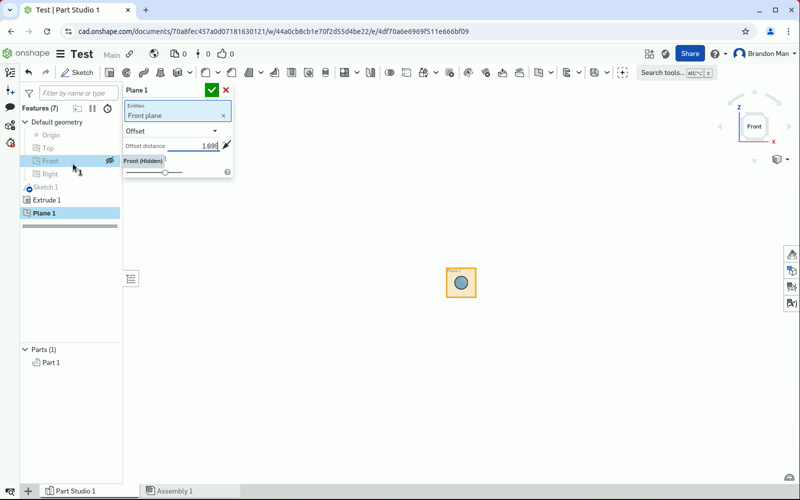
key(enter, 2)
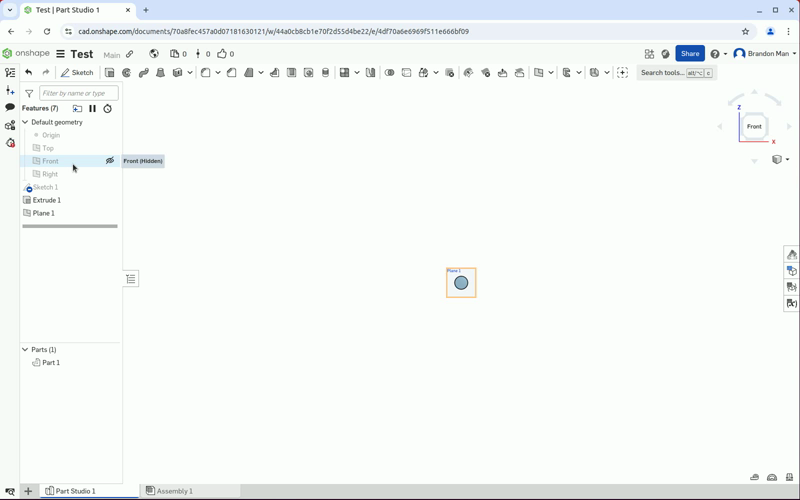
key(shift+s)
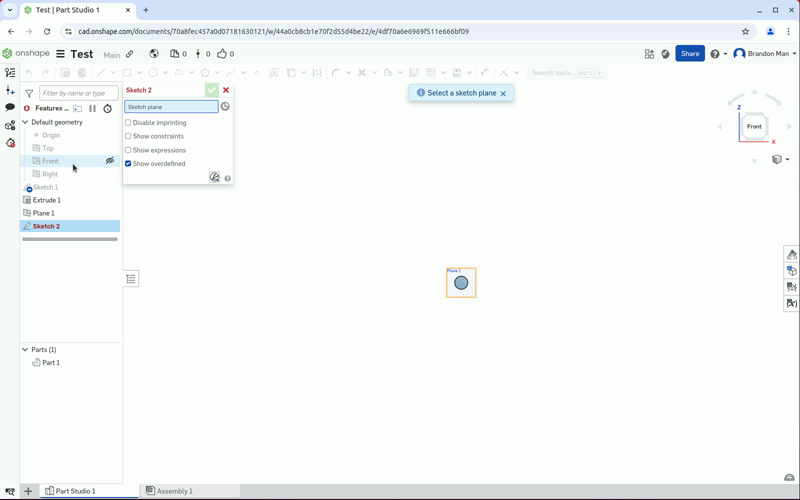
mouse_move(73, 215)
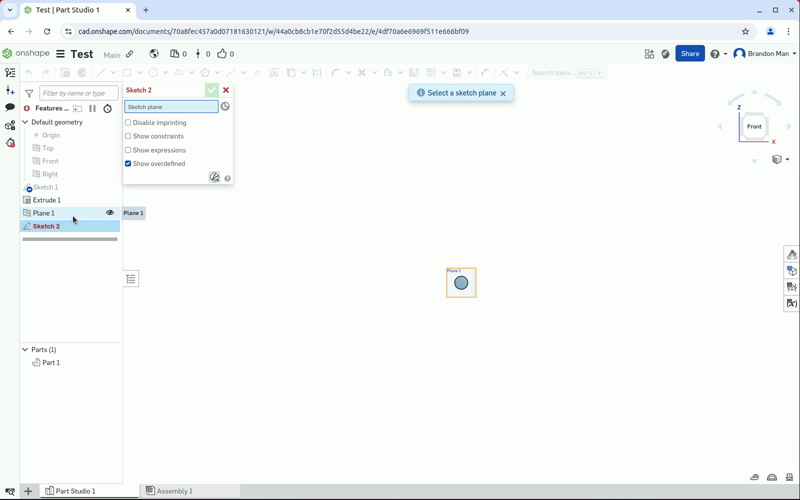
click(73, 215)
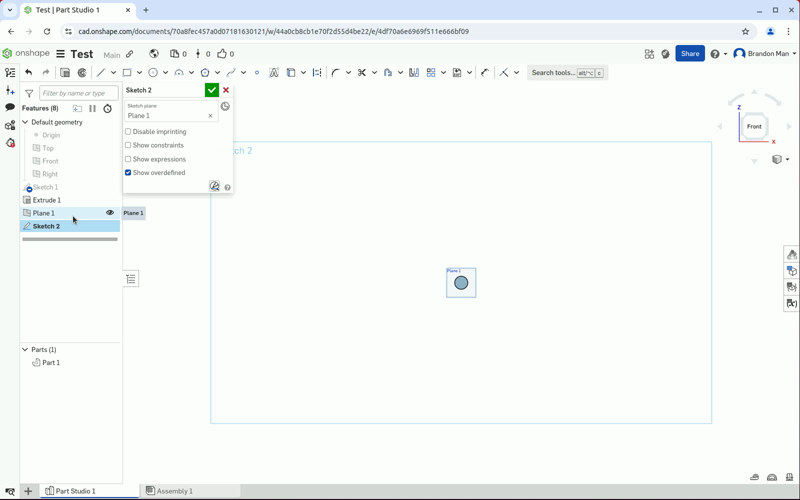
mouse_move(73, 352)
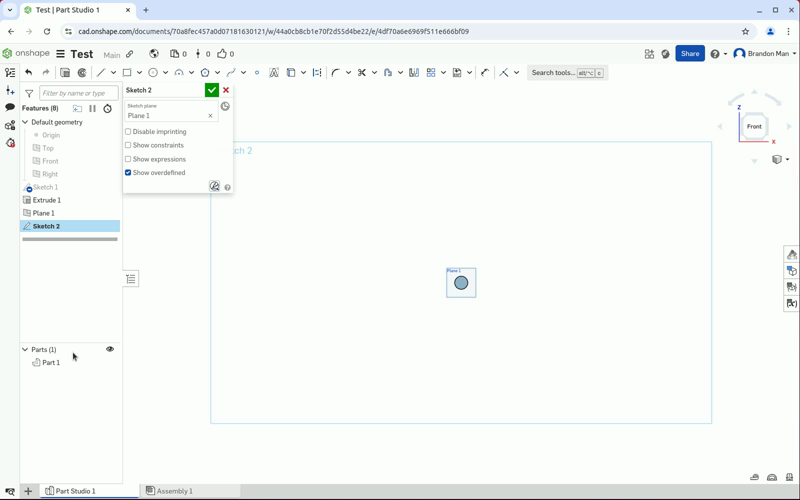
key(y)
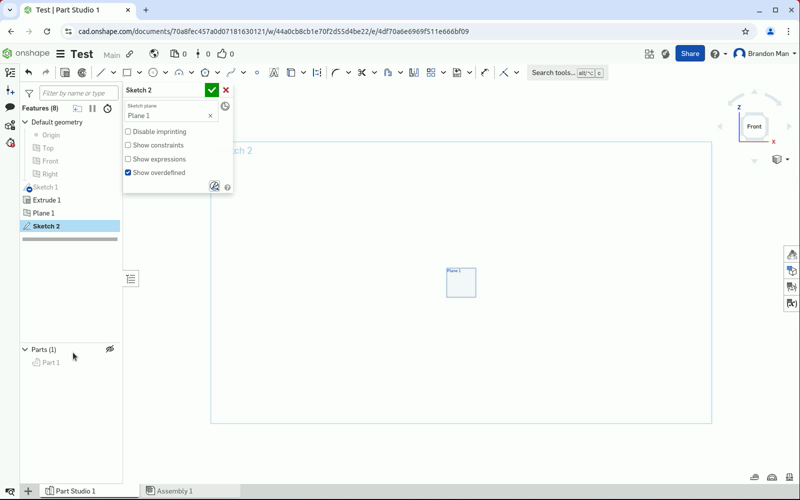
key(l)
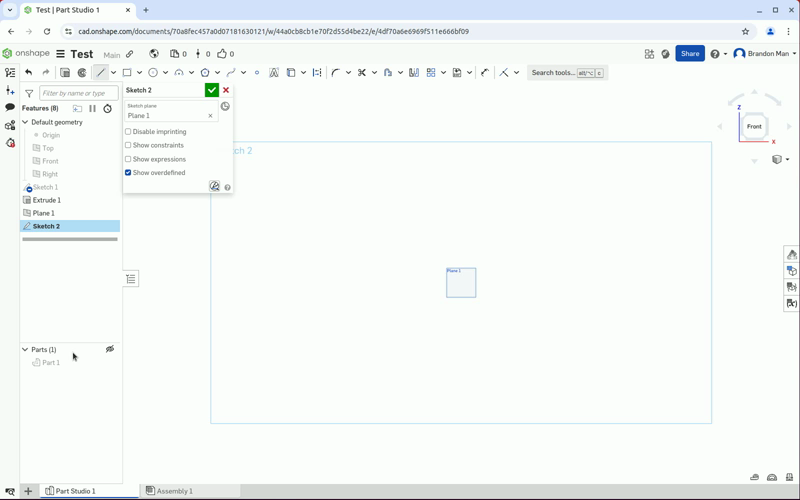
key_down(shift)
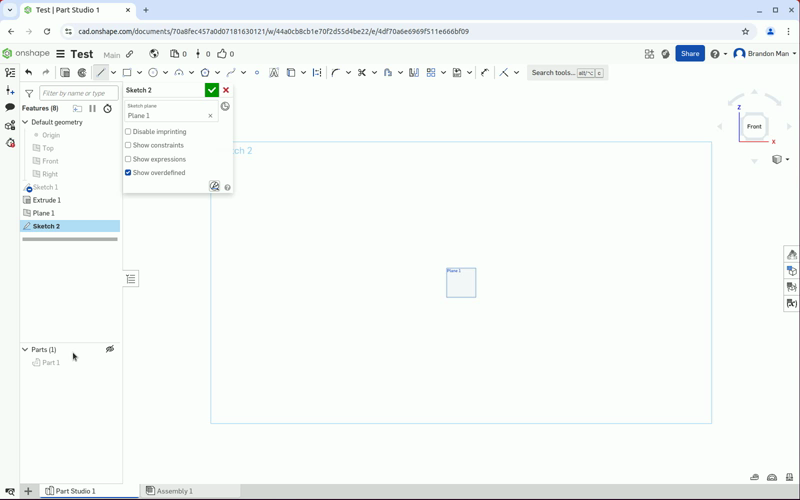
mouse_move(452, 291)
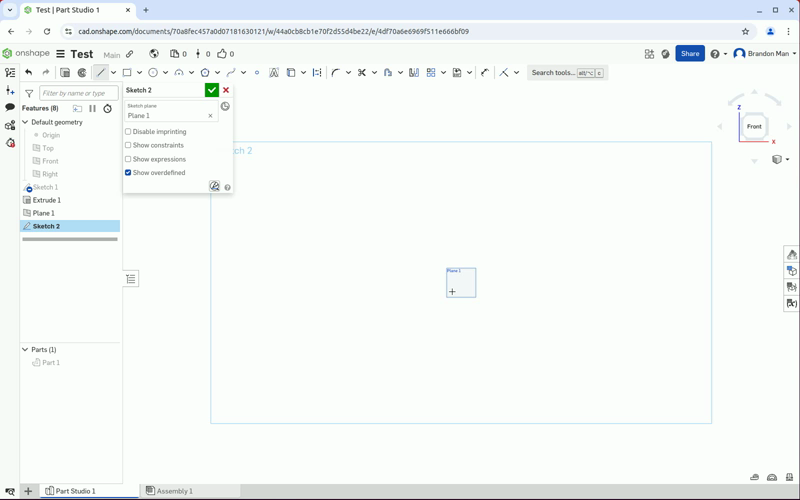
click(452, 291)
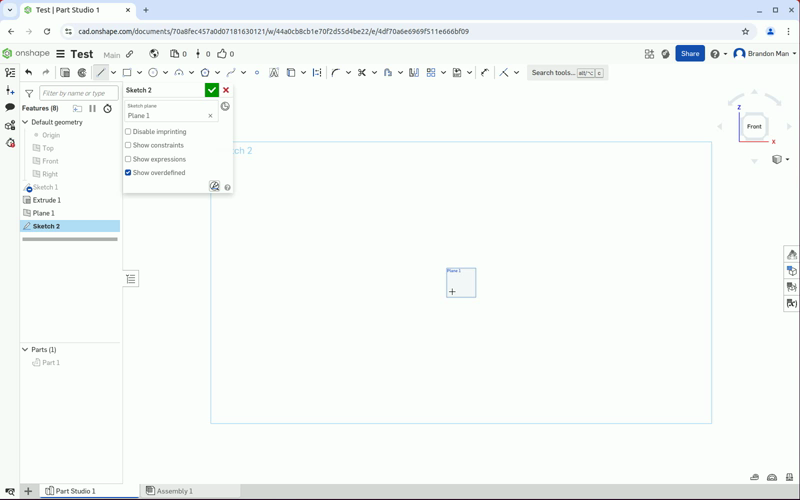
key_up(shift)
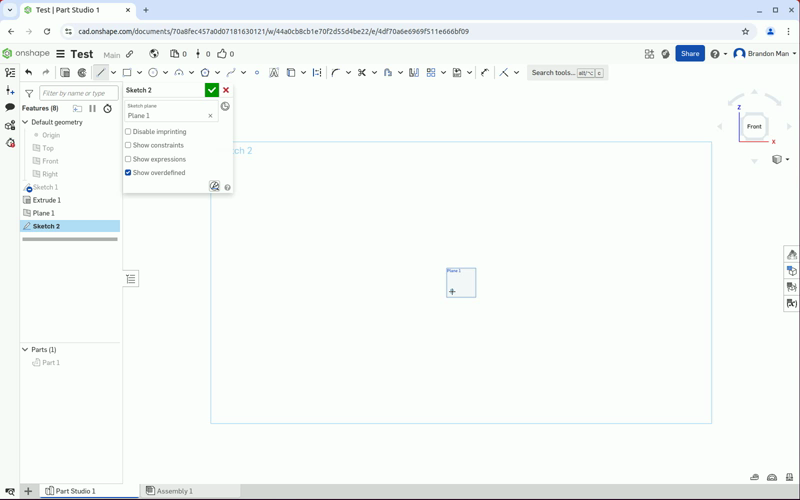
key_down(shift)
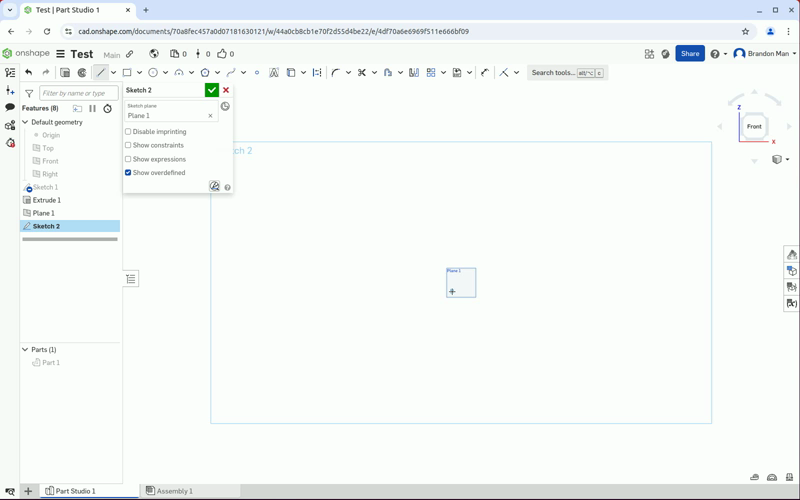
mouse_move(482, 291)
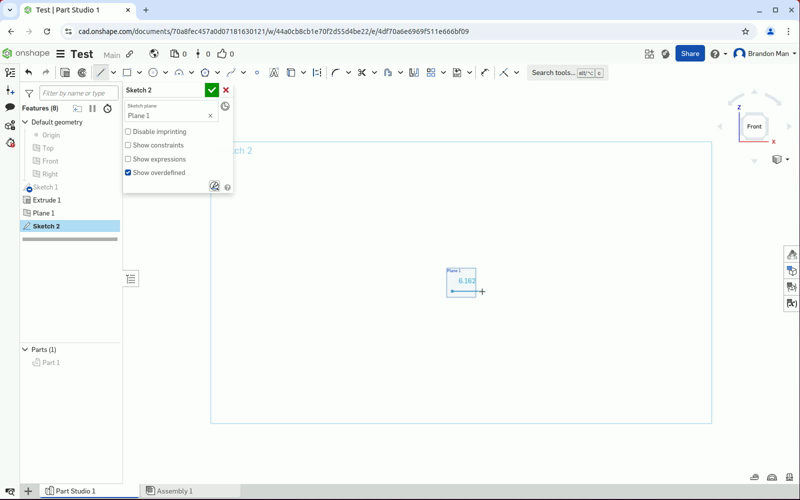
mouse_move(470, 291)
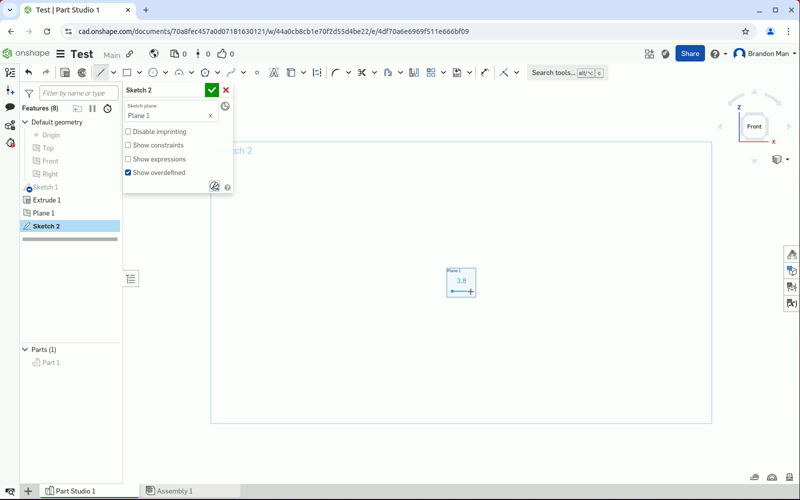
click(470, 291)
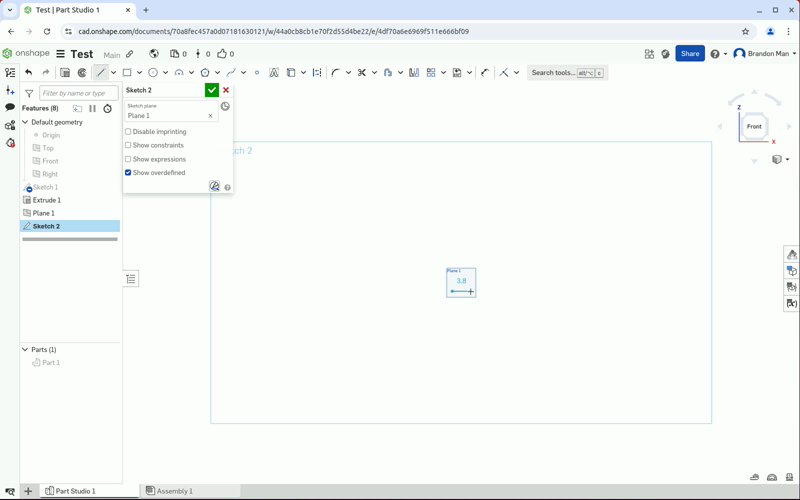
key_up(shift)
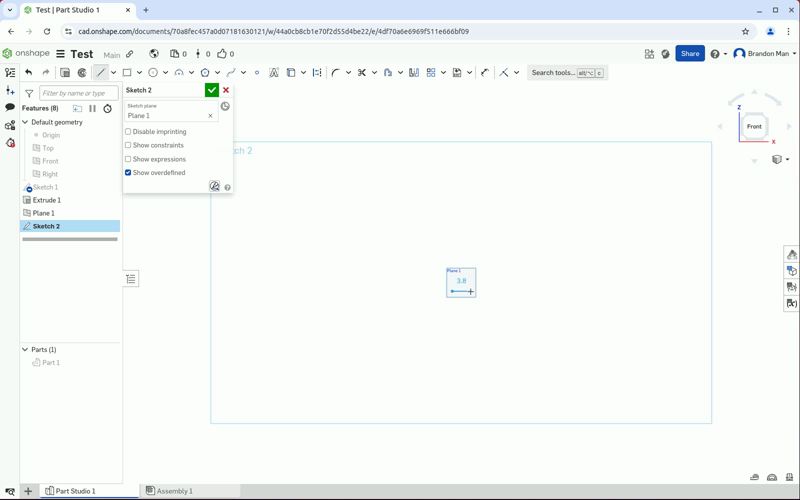
key_down(shift)
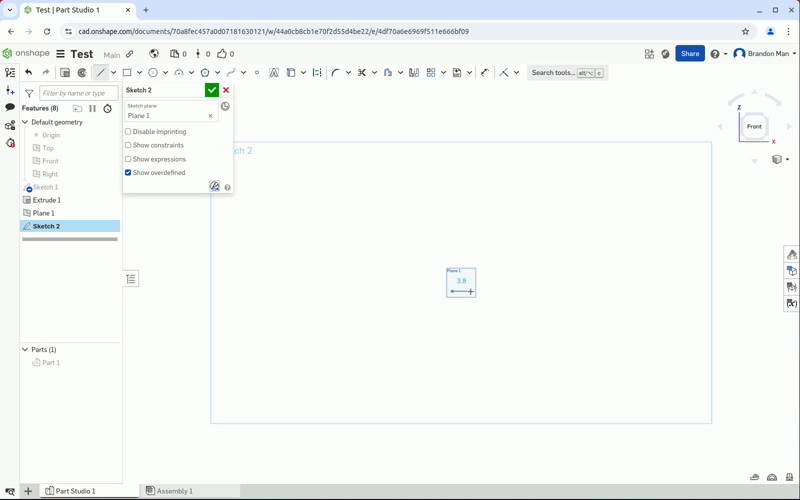
mouse_move(501, 291)
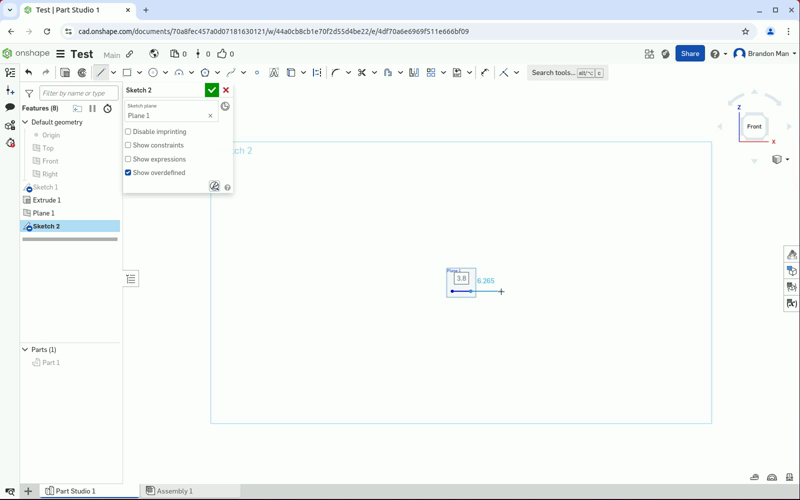
mouse_move(470, 272)
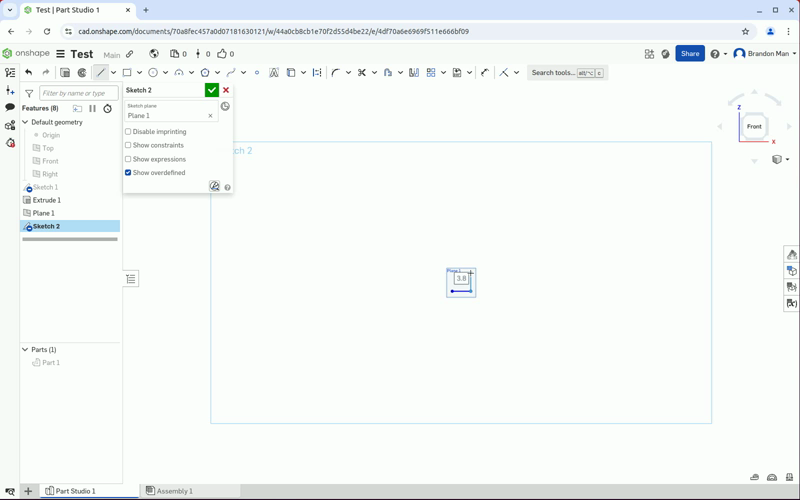
click(470, 272)
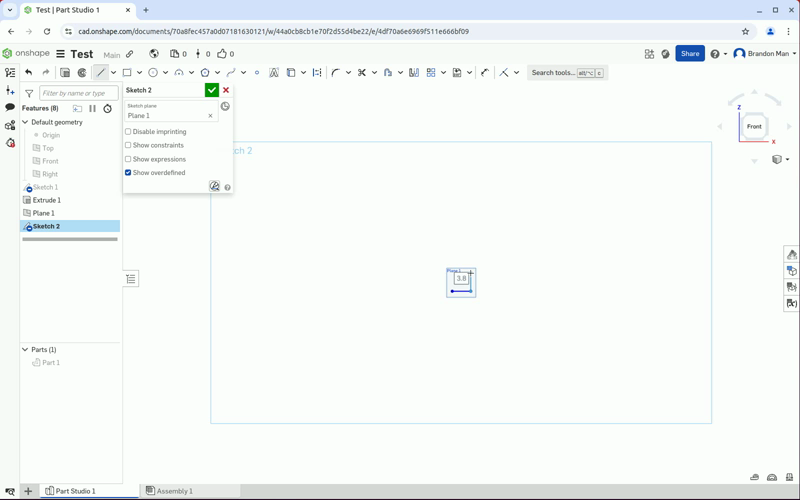
key_up(shift)
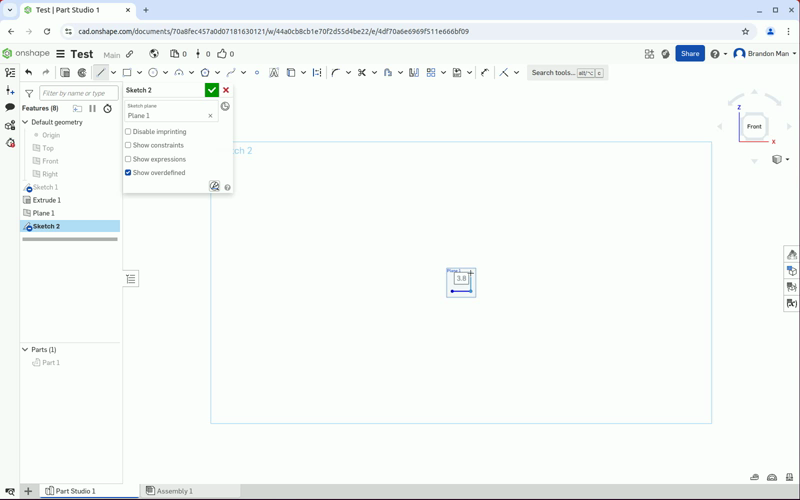
key_down(shift)
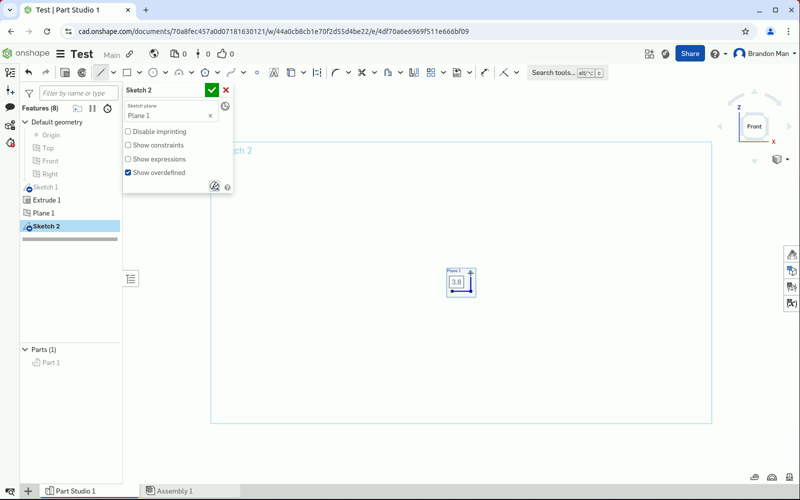
mouse_move(501, 272)
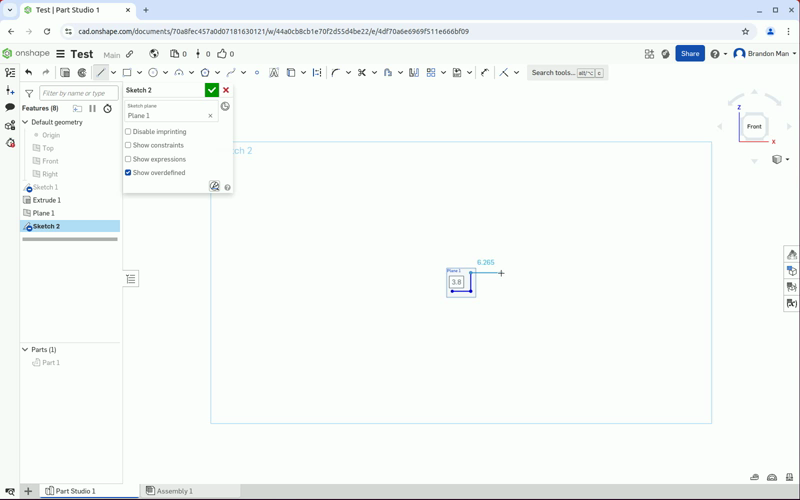
mouse_move(452, 272)
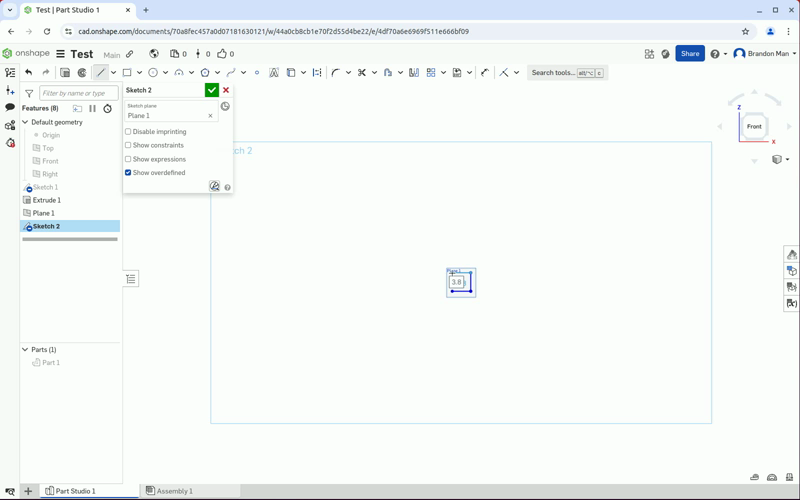
click(452, 272)
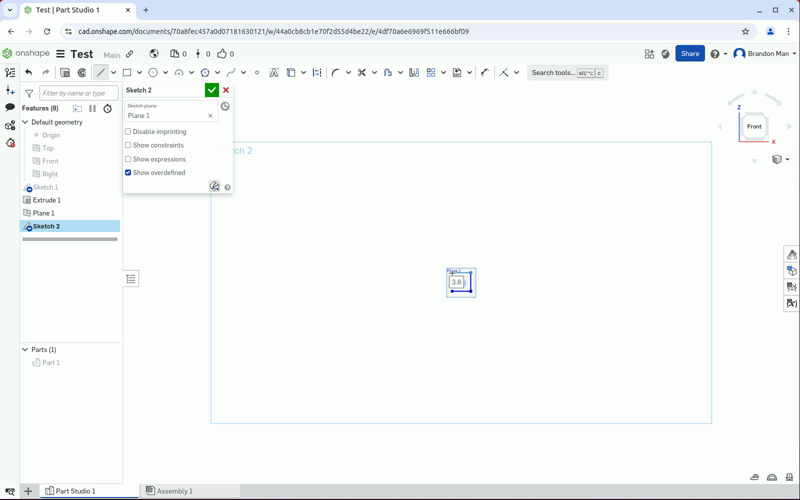
key_up(shift)
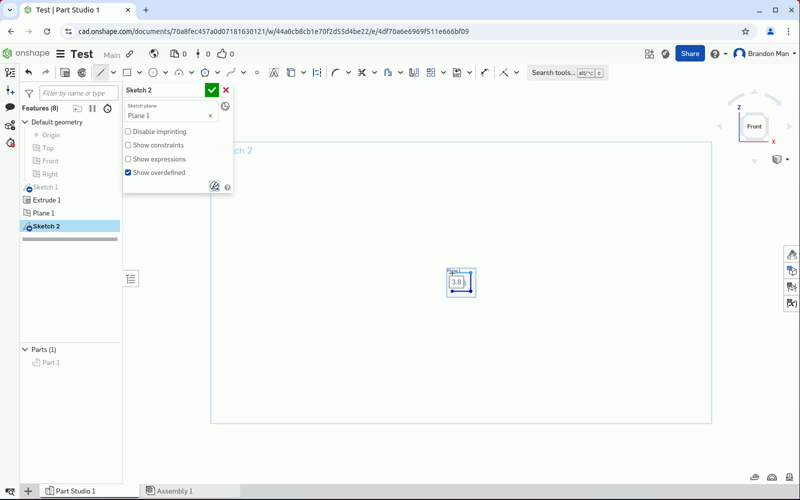
mouse_move(482, 272)
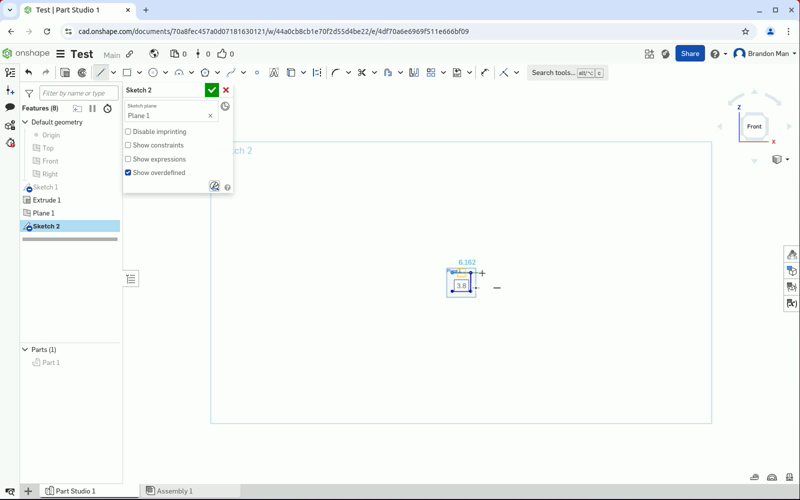
key_down(shift)
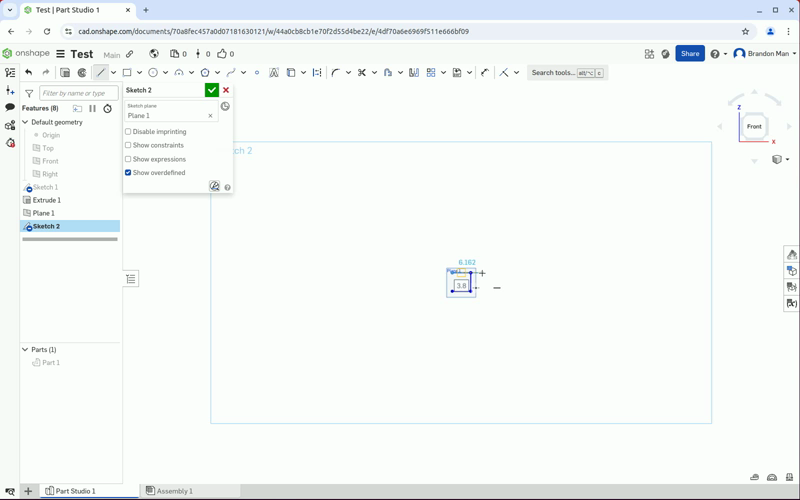
mouse_move(452, 291)
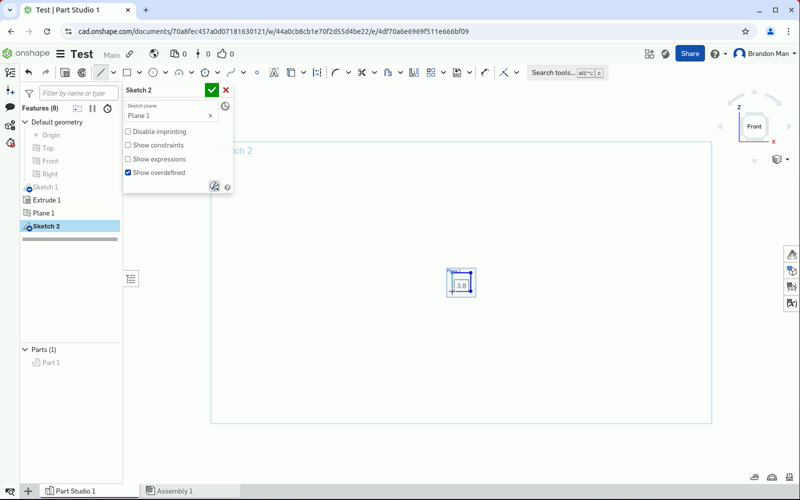
key_up(shift)
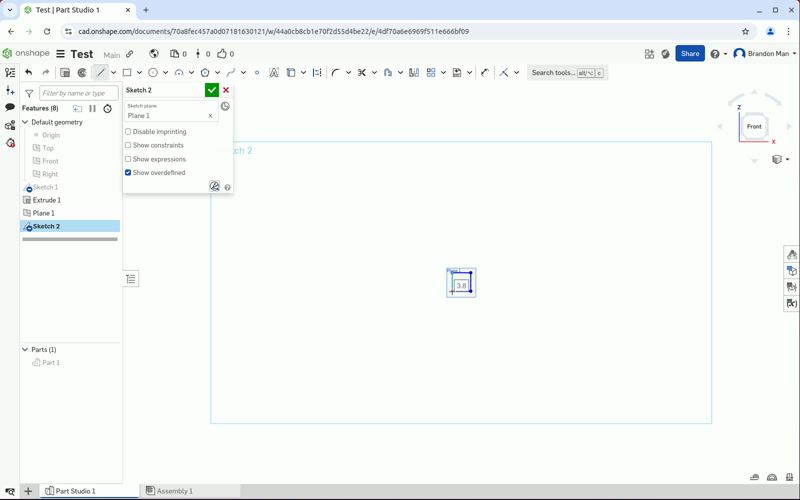
click(452, 291)
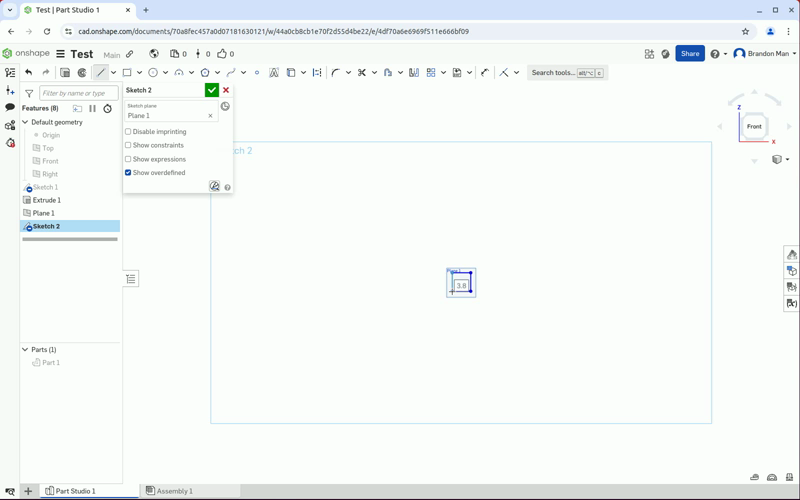
key(esc)
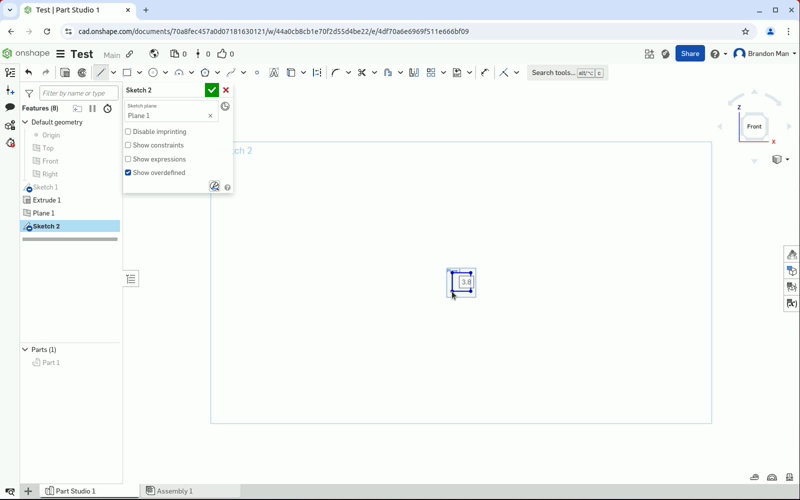
key(c)
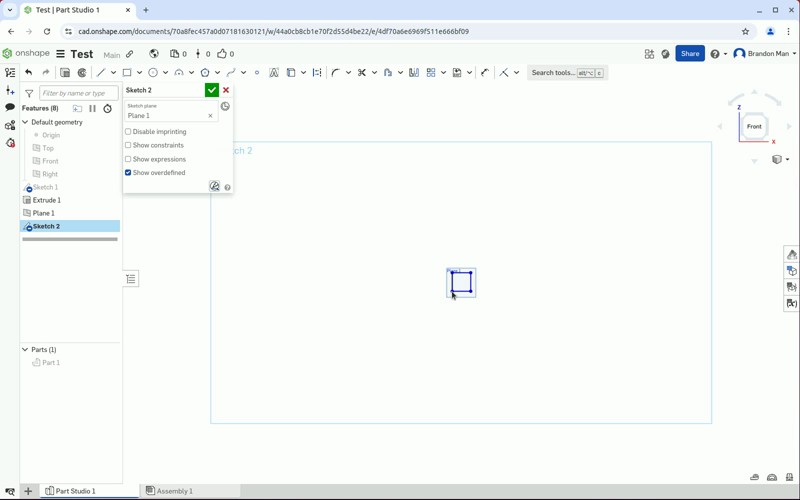
key_down(shift)
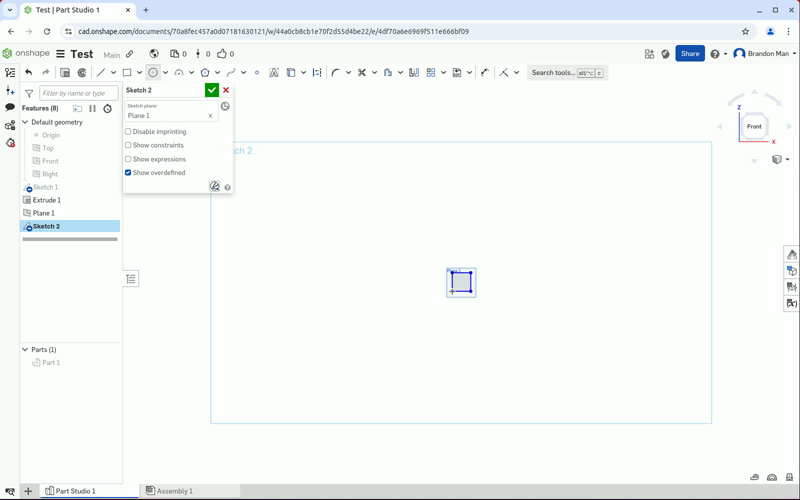
mouse_move(461, 281)
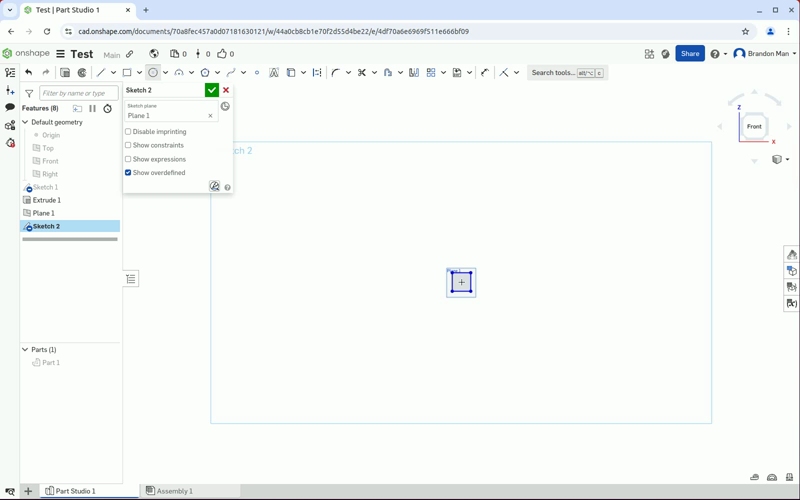
click(461, 281)
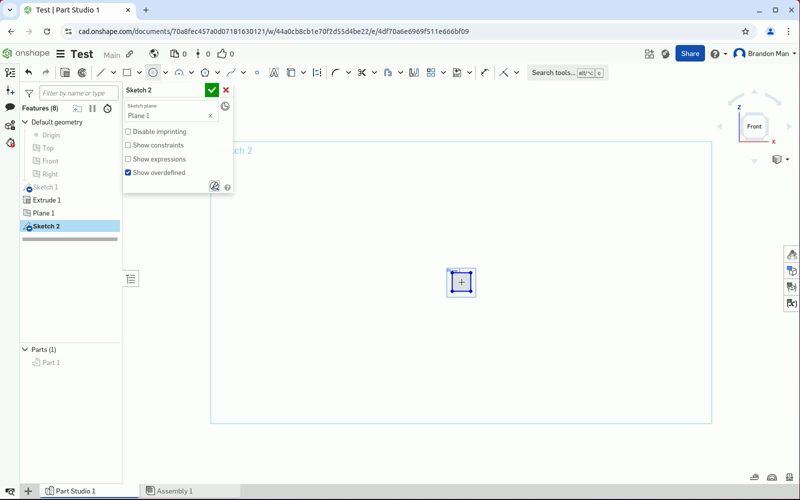
key_up(shift)
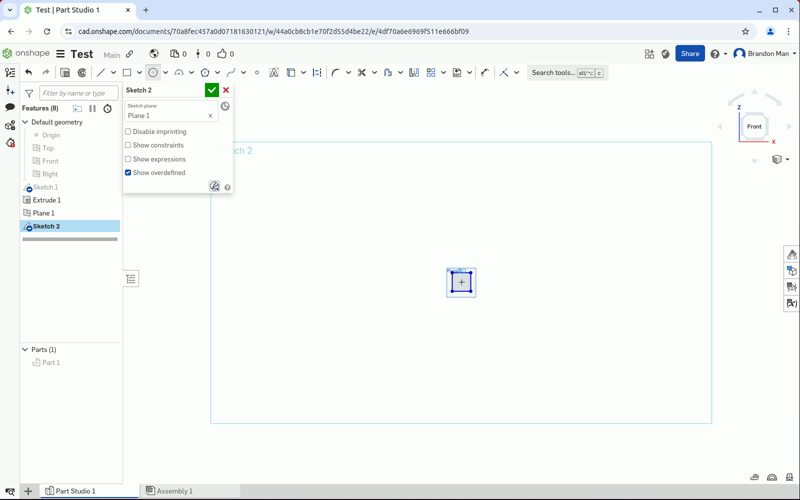
mouse_move(468, 281)
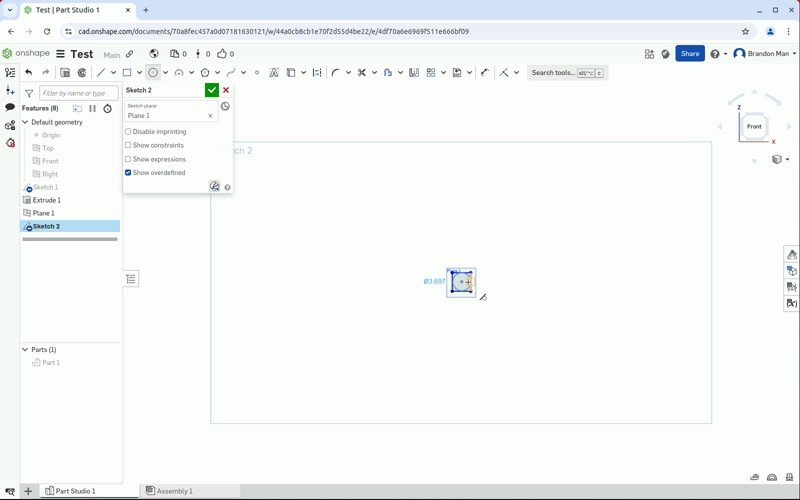
click(468, 281)
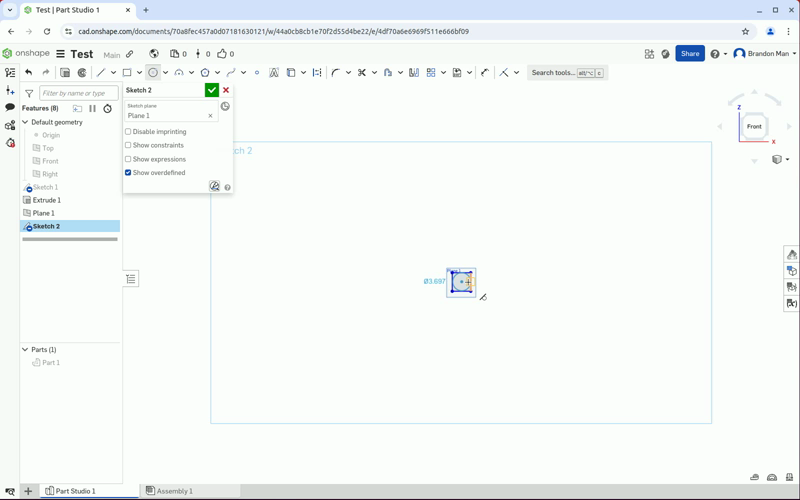
key(esc)
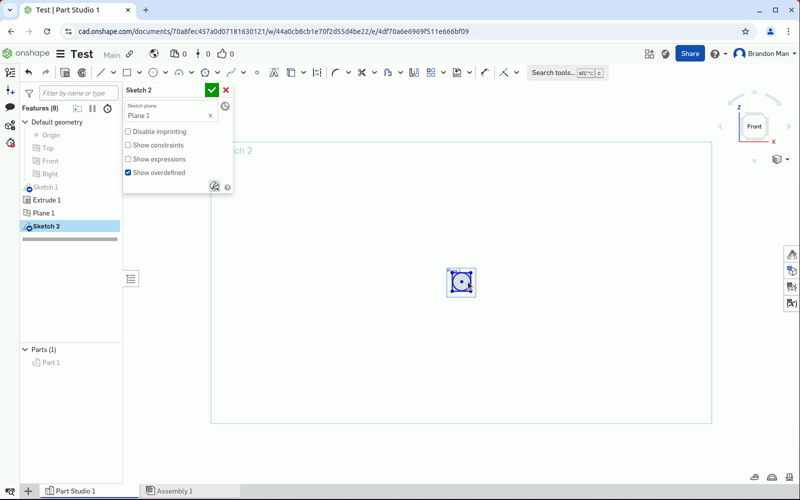
mouse_move(453, 277)
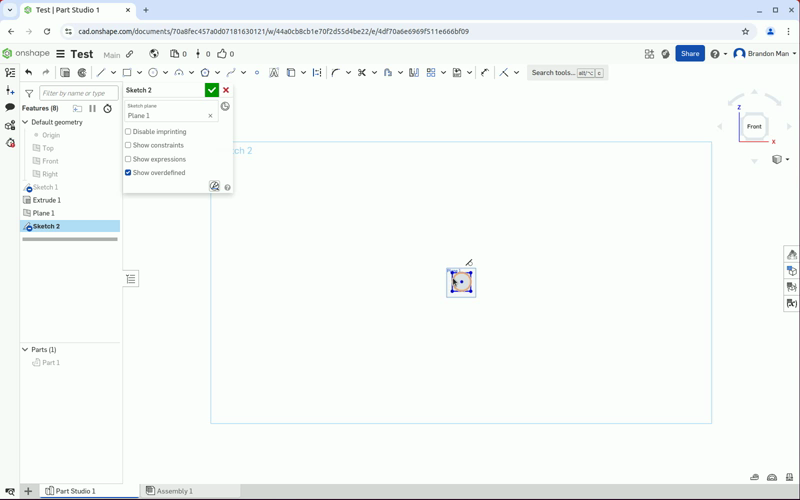
scroll(6)
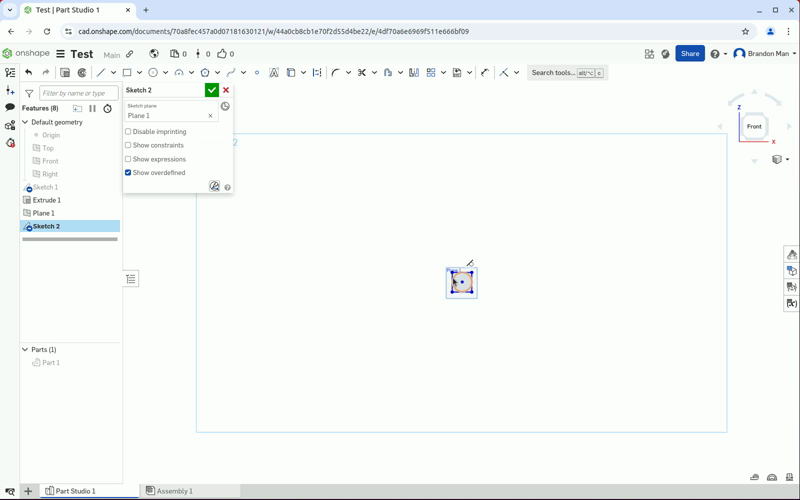
scroll(6)
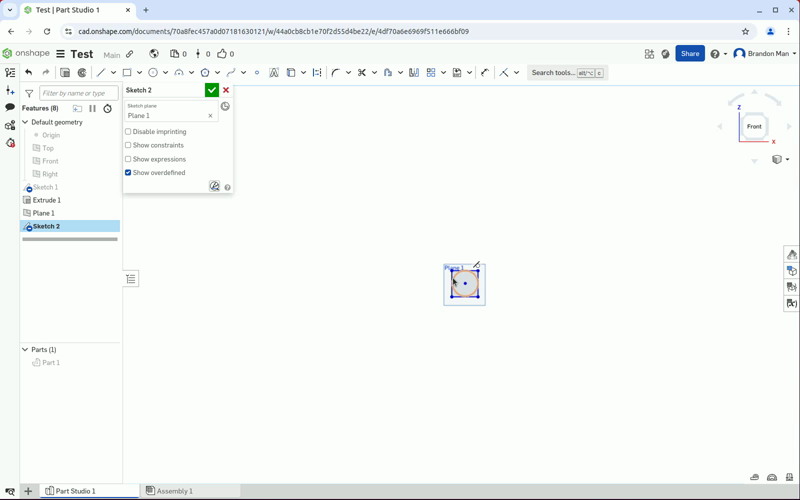
scroll(6)
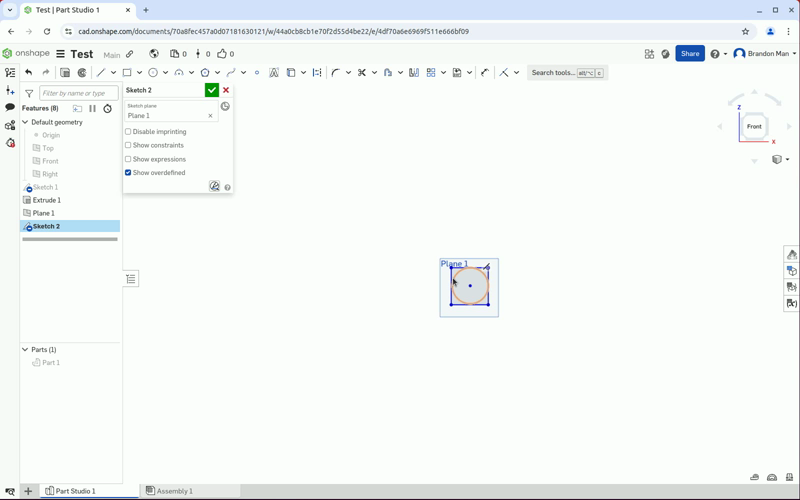
scroll(6)
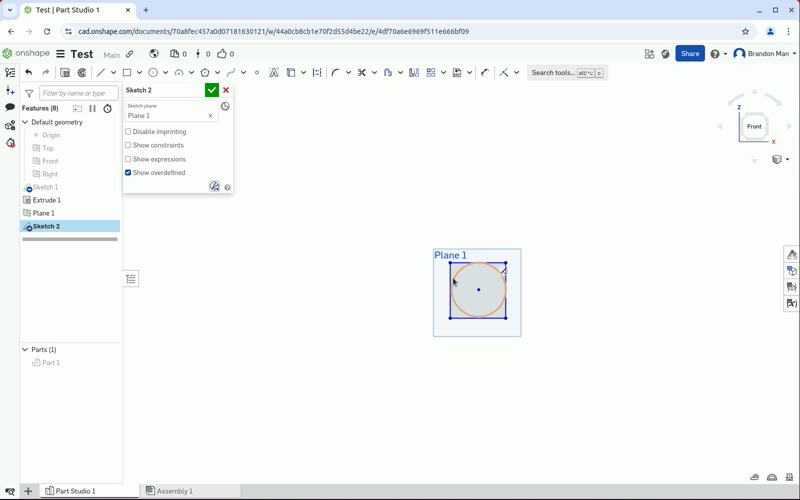
scroll(6)
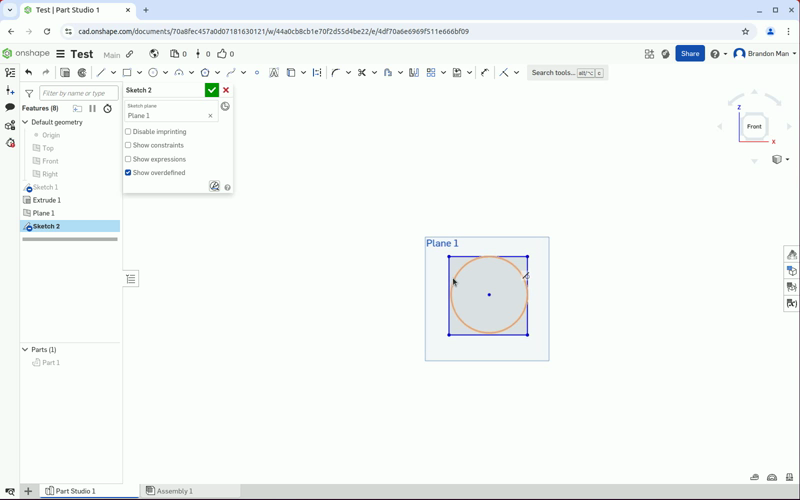
scroll(6)
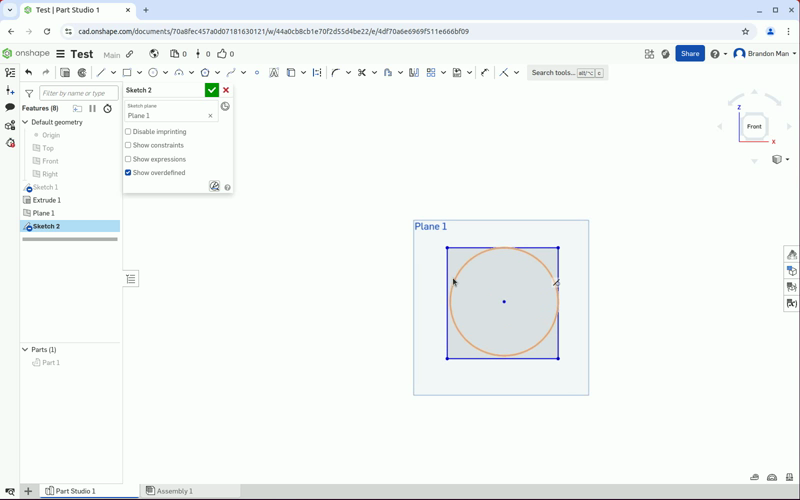
scroll(6)
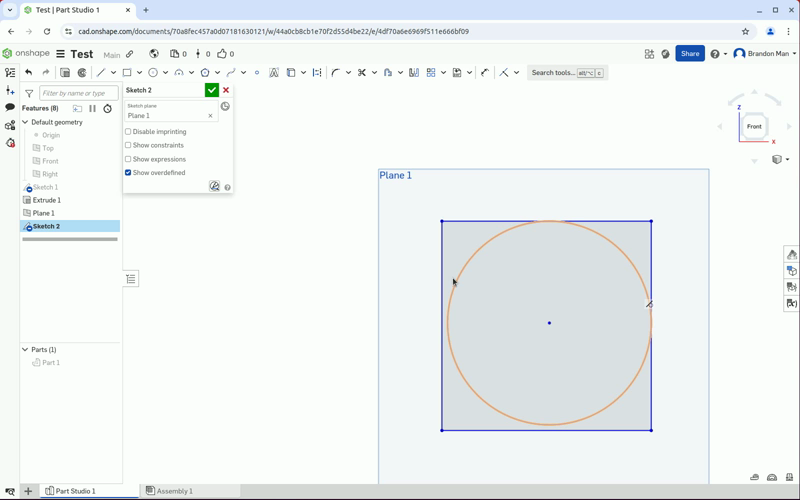
click(453, 277)
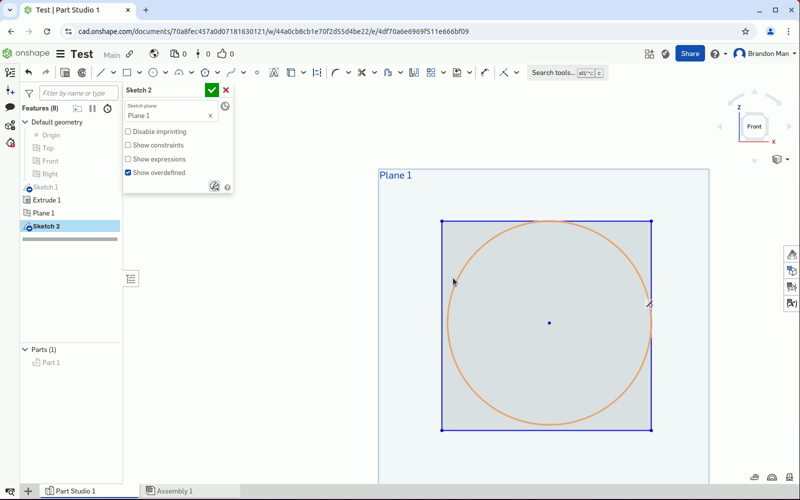
scroll(-6)
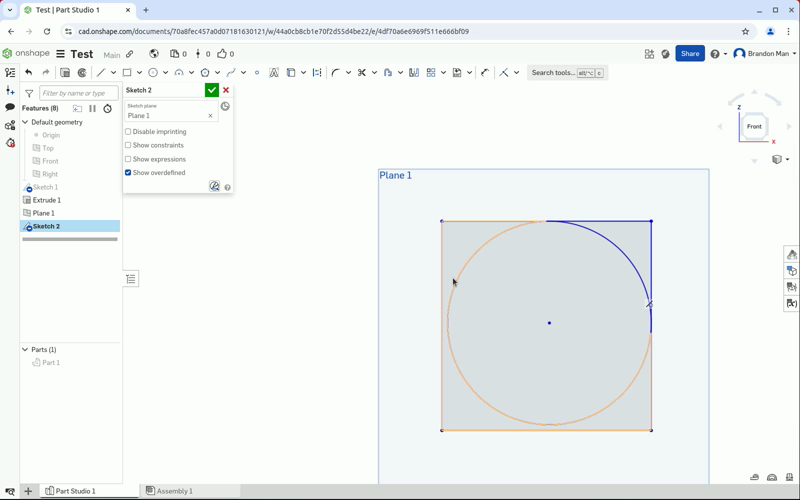
scroll(-6)
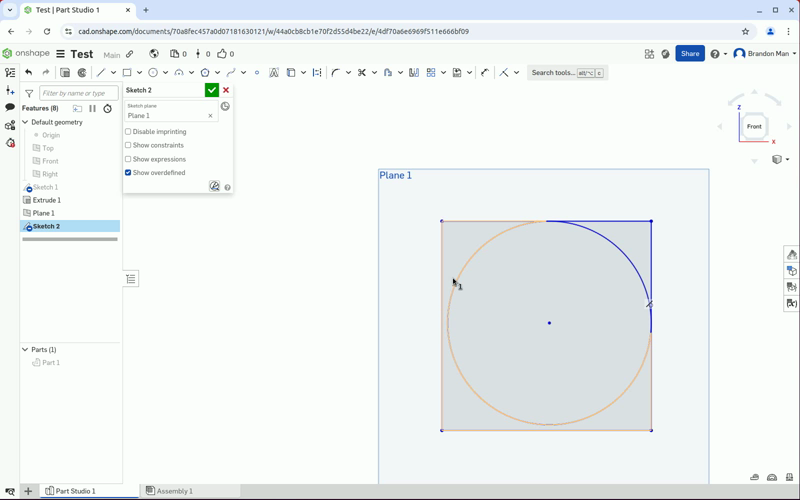
scroll(-6)
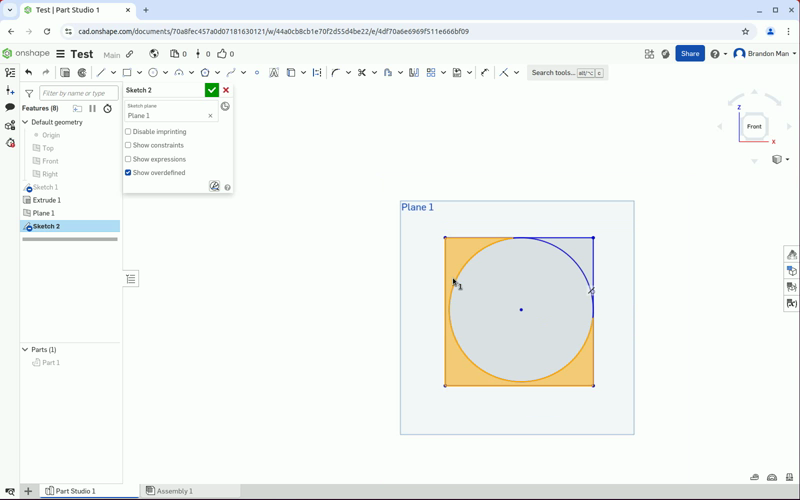
scroll(-6)
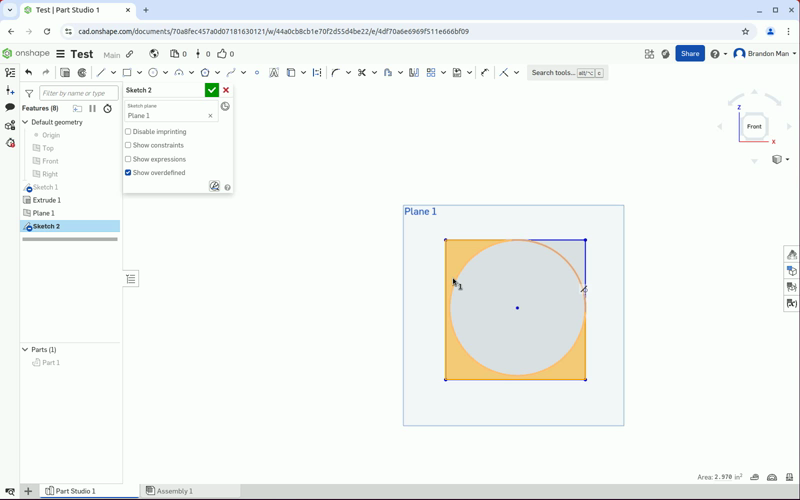
scroll(-6)
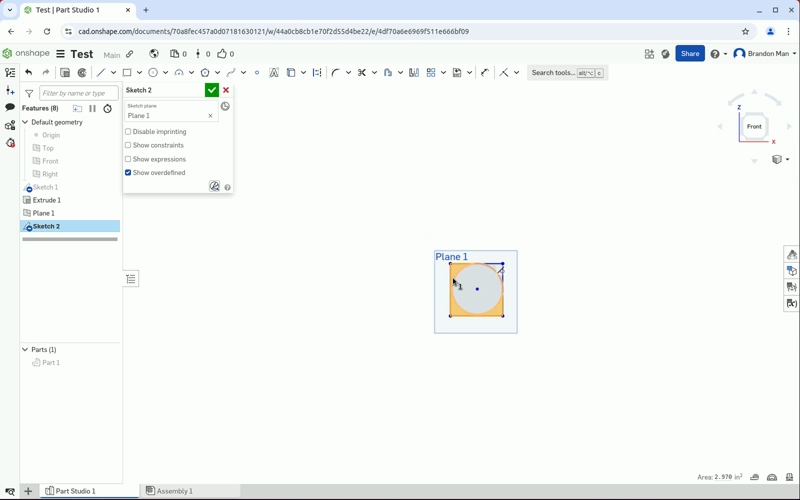
scroll(-6)
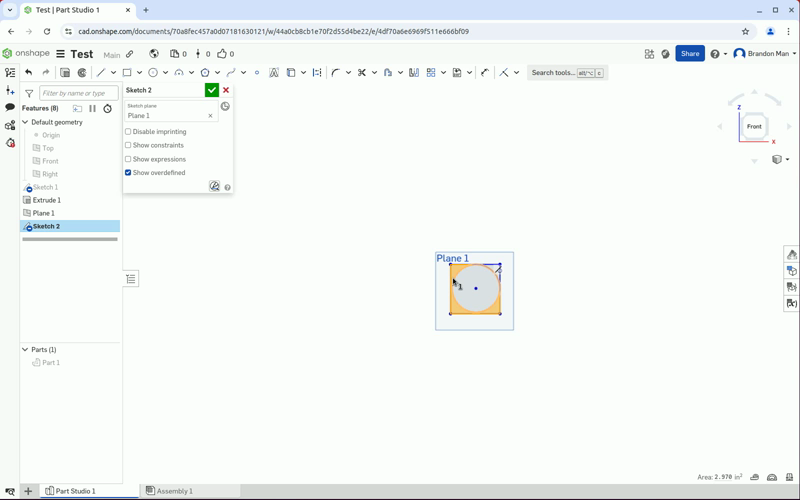
scroll(-6)
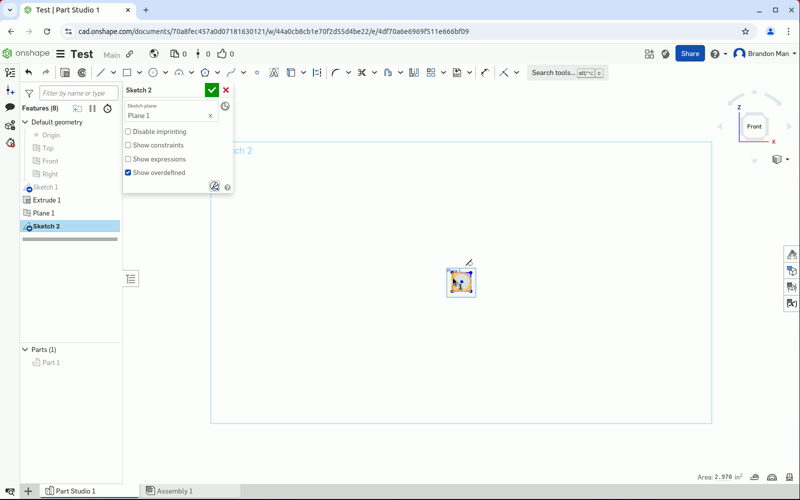
mouse_move(73, 352)
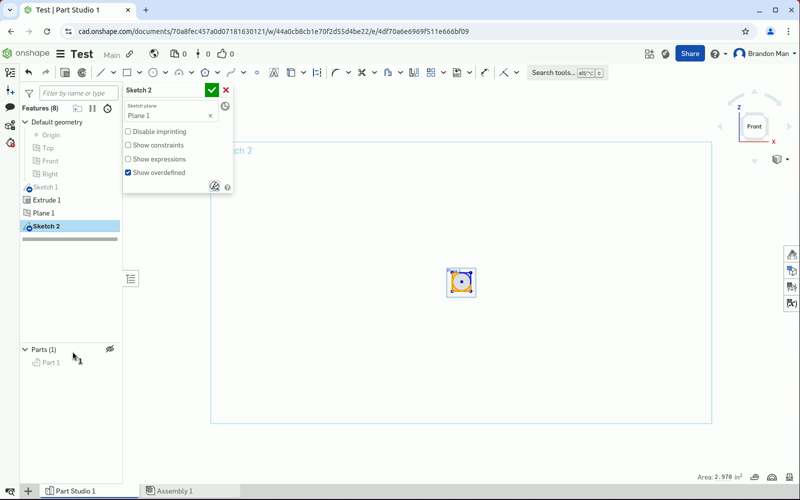
key(shift+y)
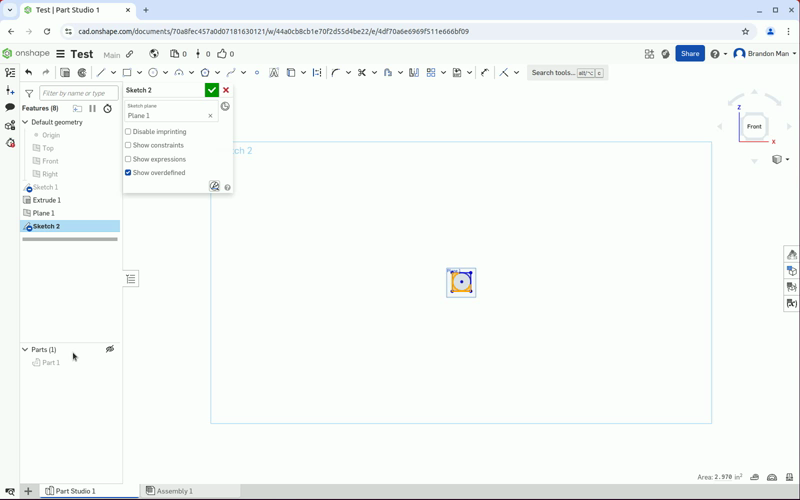
key(shift+e)
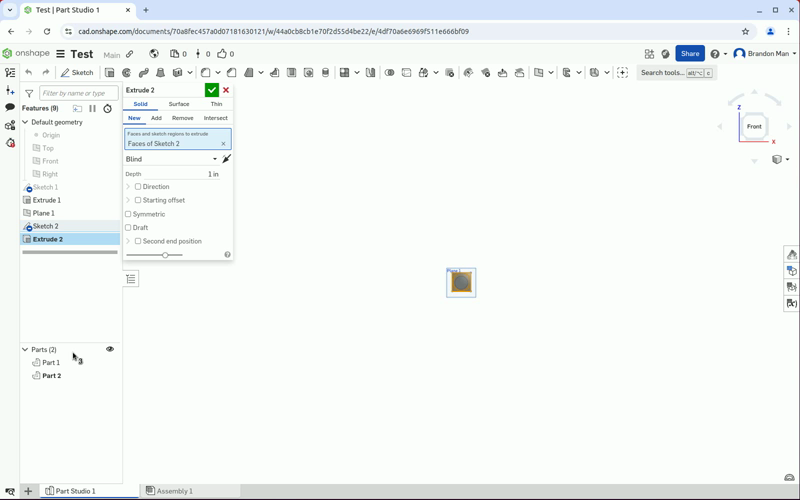
mouse_move(143, 106)
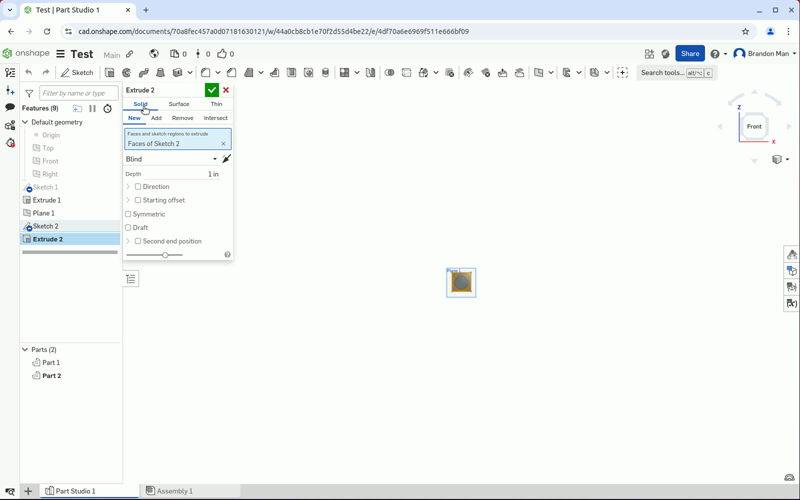
click(143, 106)
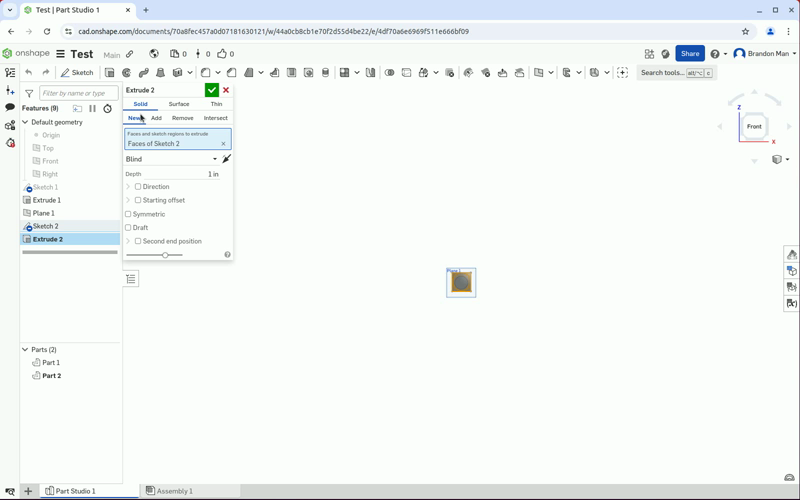
mouse_move(137, 120)
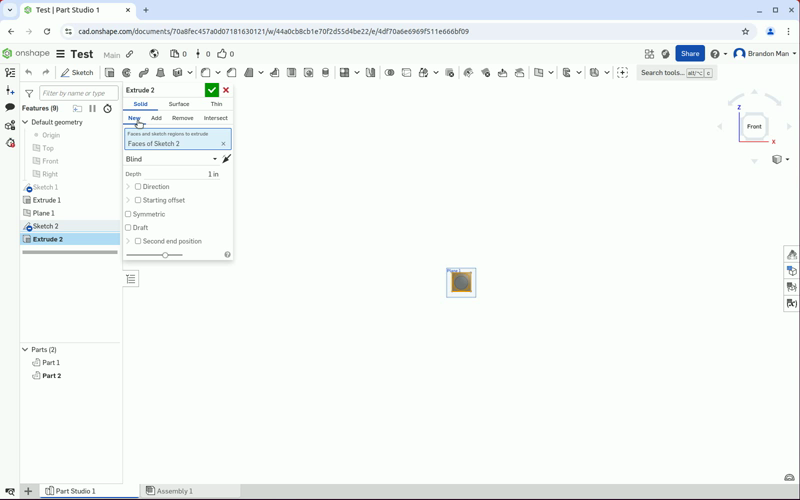
click(137, 120)
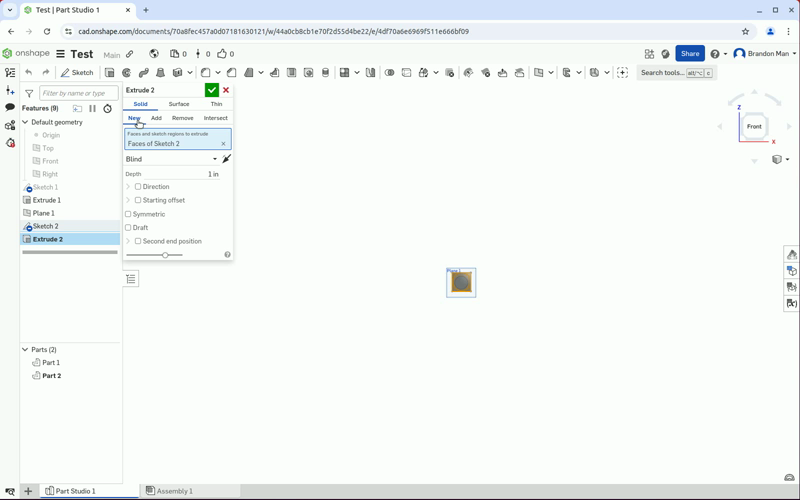
key(tab, 4)
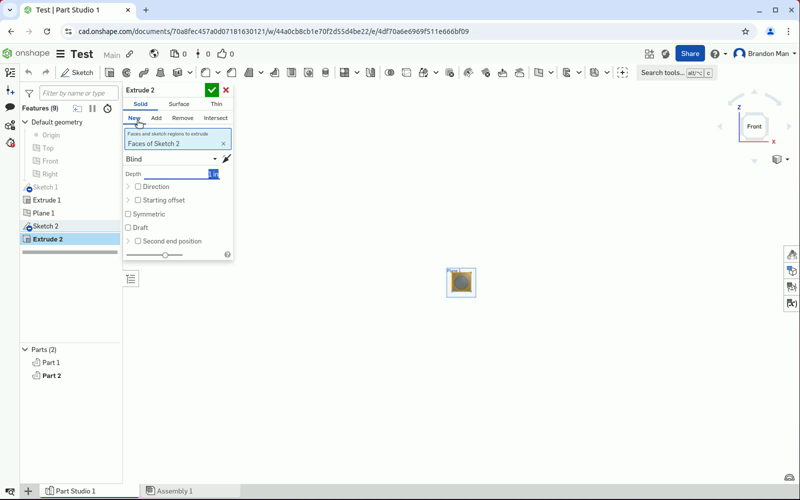
text(19.498)
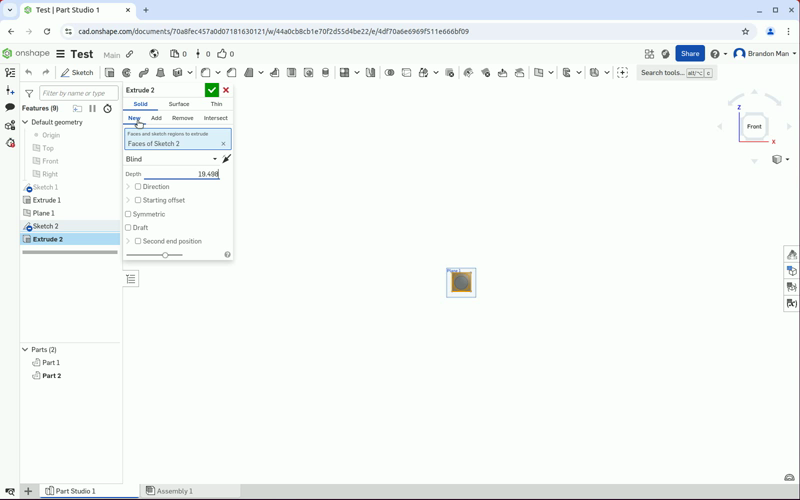
key(enter)
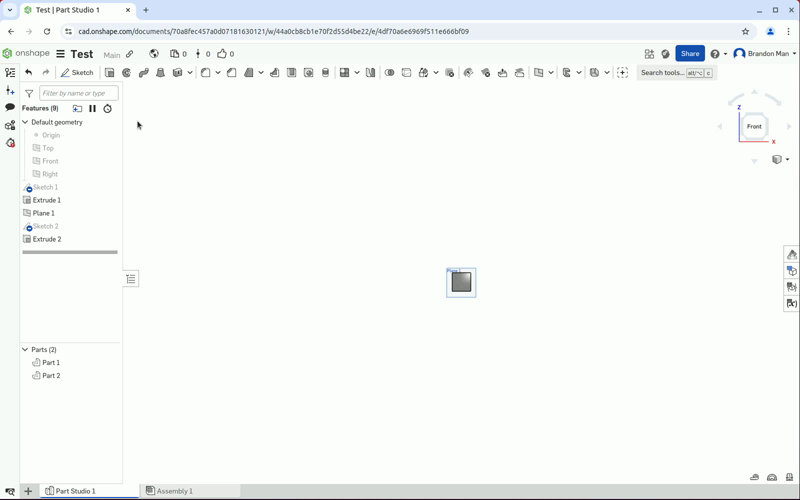
key(shift+h)
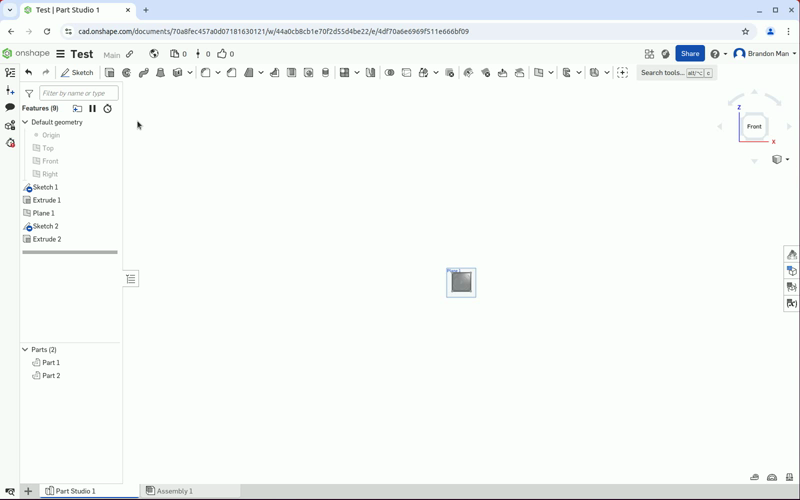
key(shift+h)
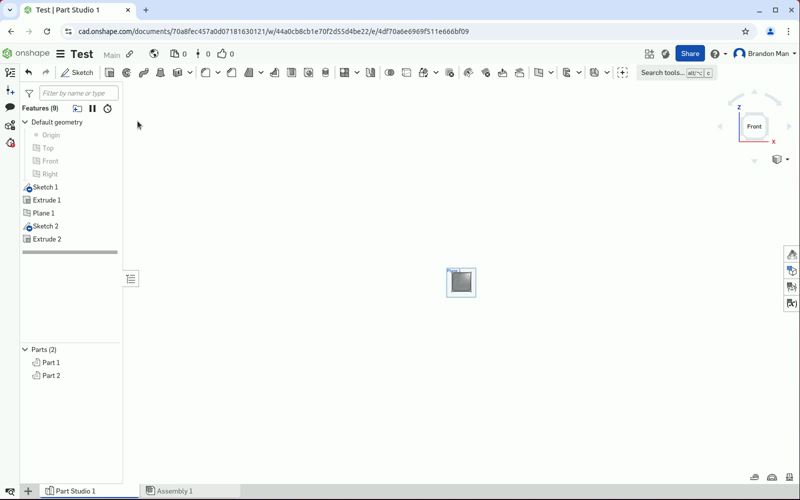
key(shift+7)
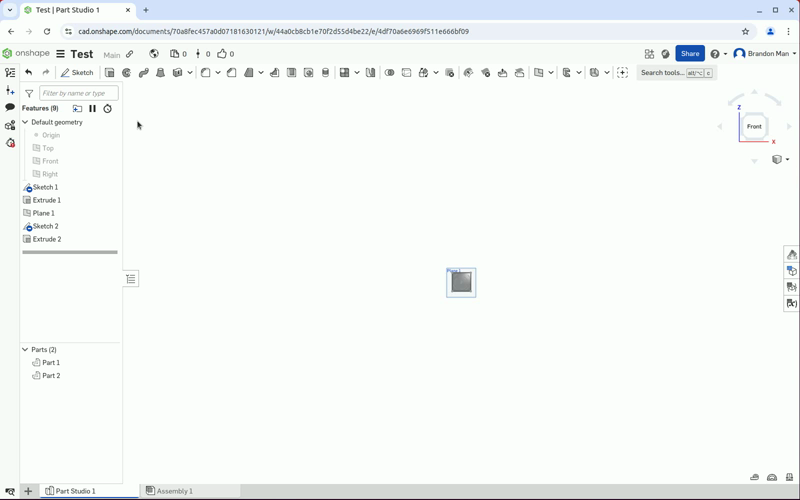
key(left, 2)
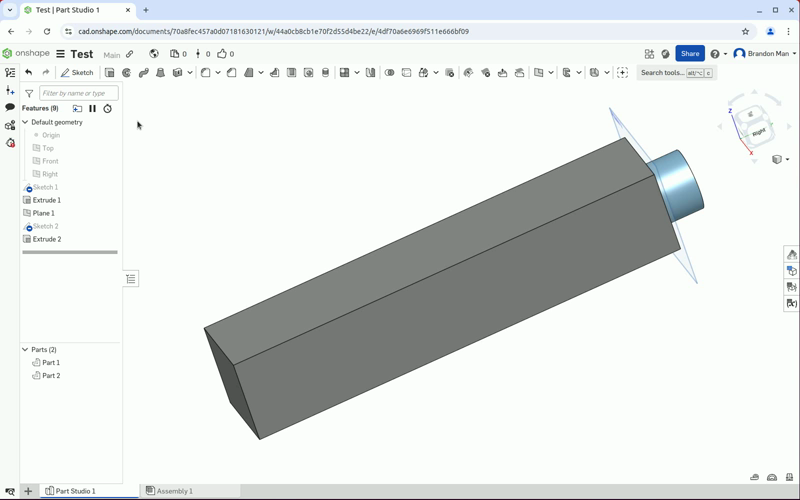
key(down, 2)
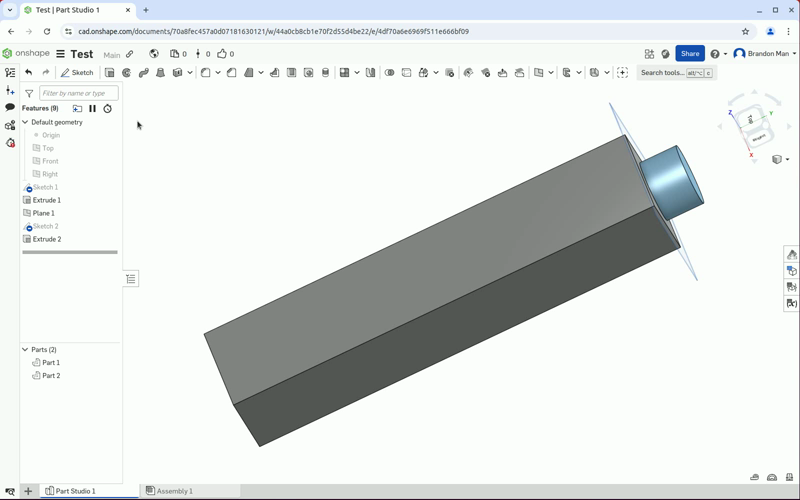
key(up, 2)
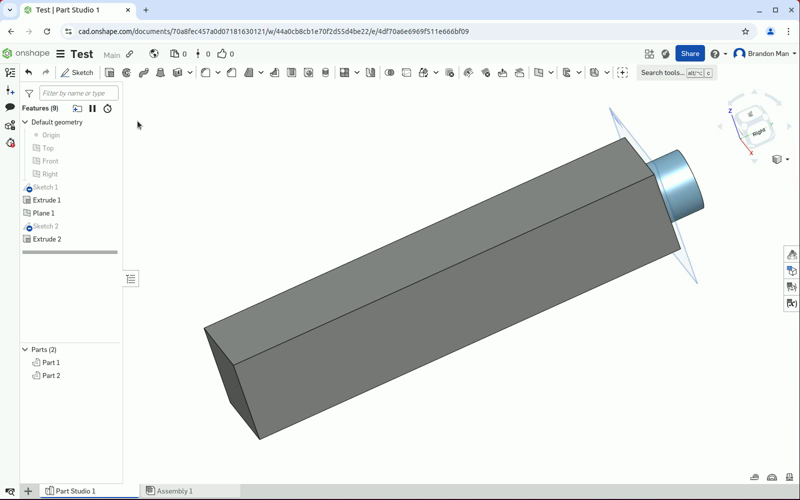
key(right, 2)
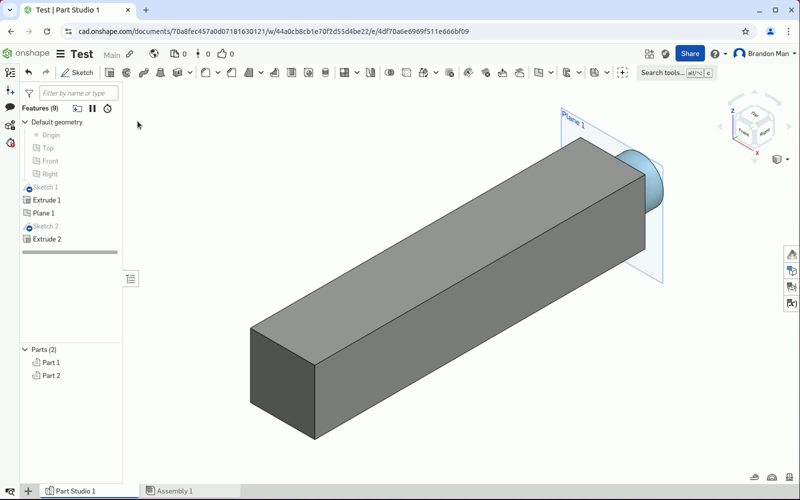
mouse_move(73, 189)
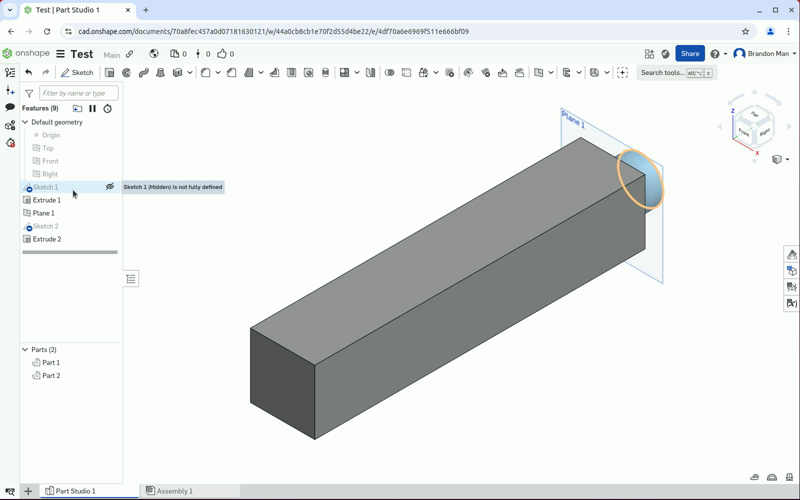
click(73, 189)